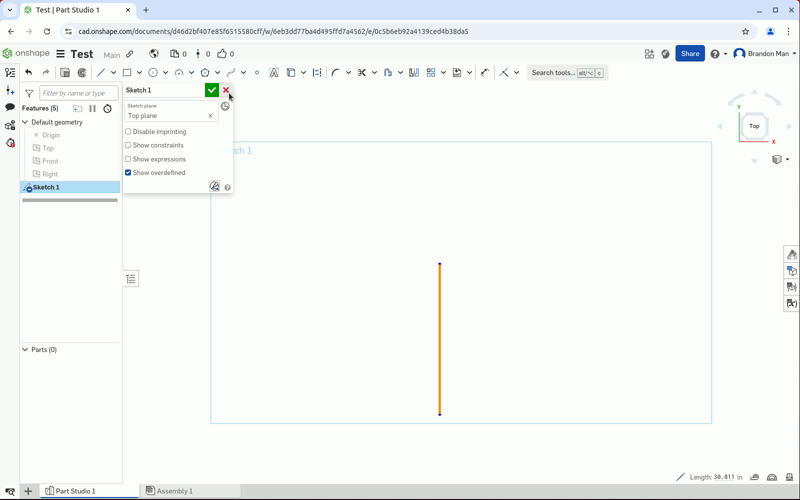
key(shift+h)
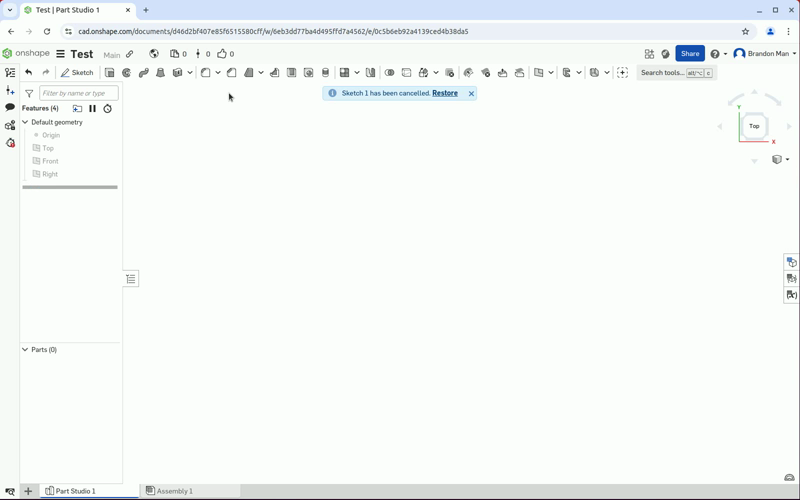
mouse_move(73, 352)
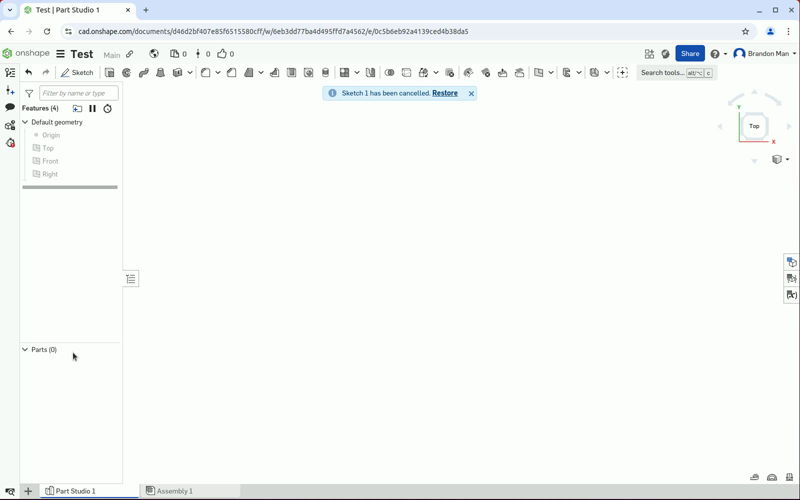
key(y)
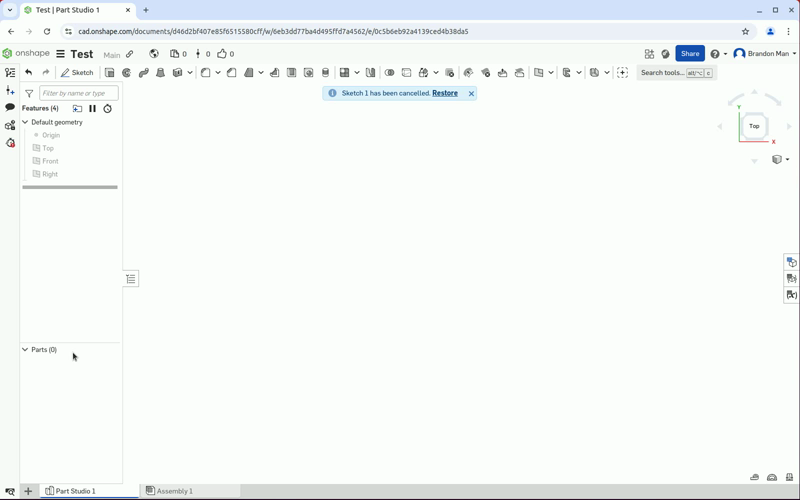
key(shift+p)
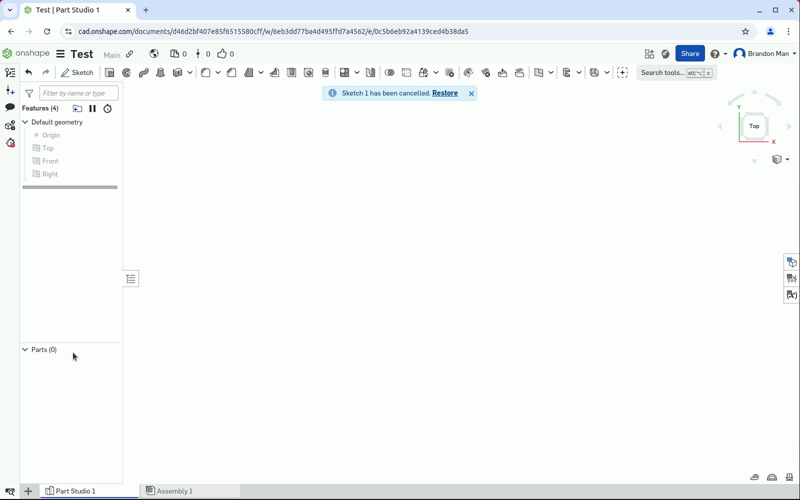
key(space)
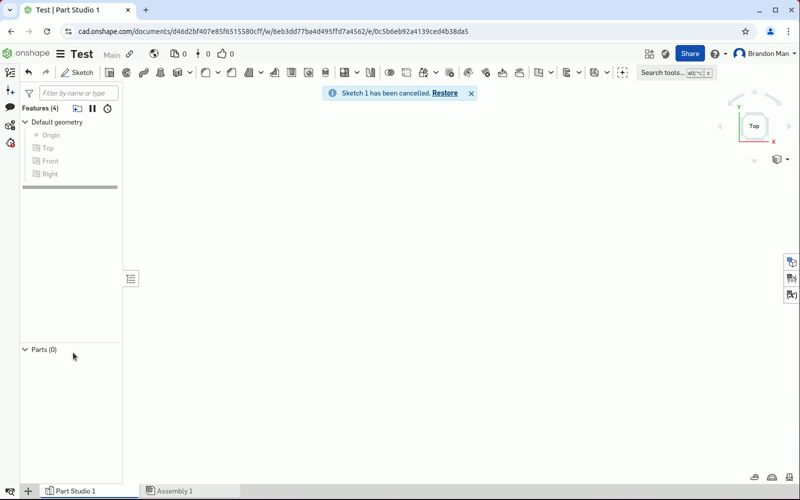
key_down(shift)
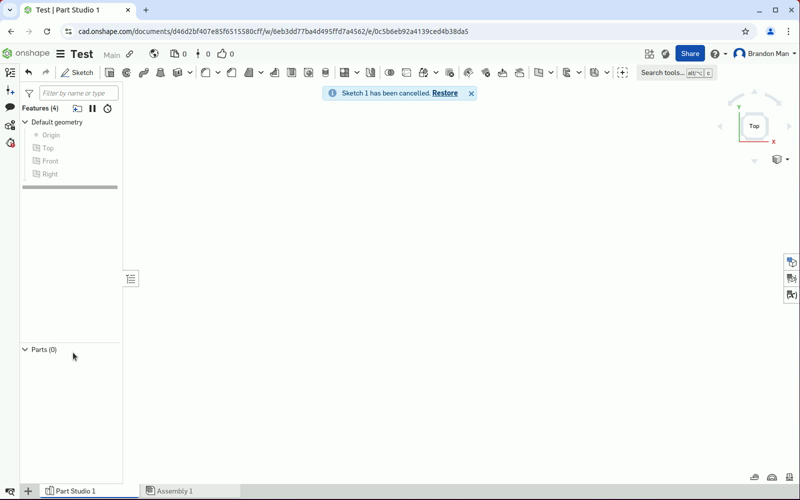
key(up)
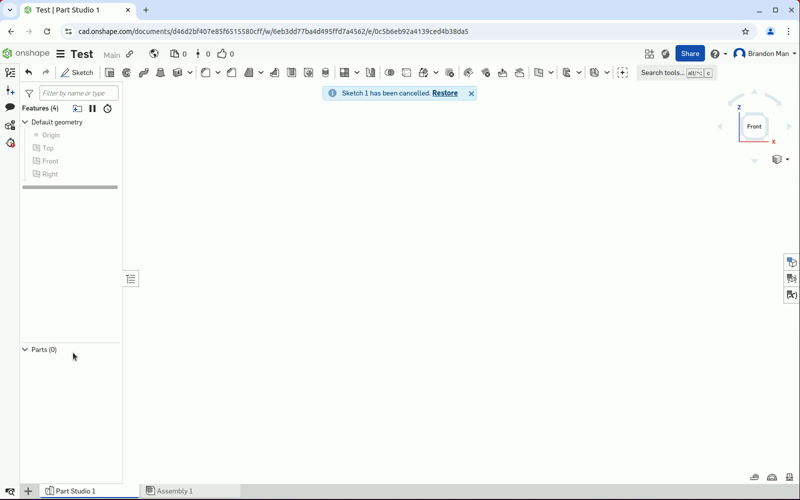
key_up(shift)
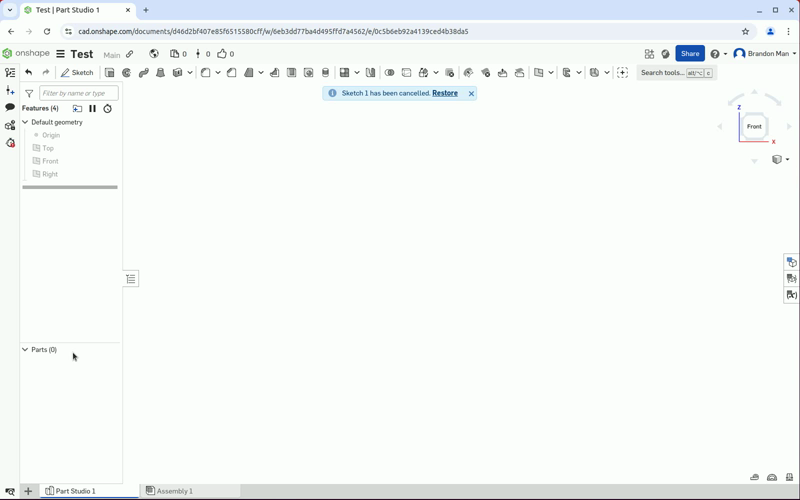
mouse_move(73, 352)
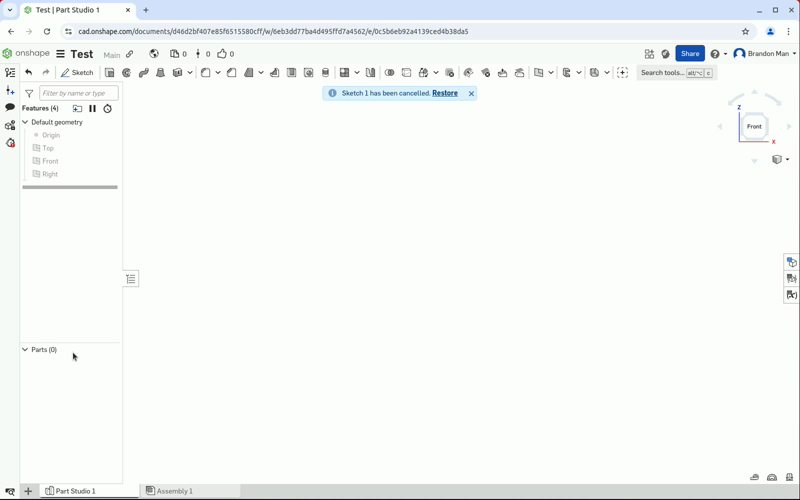
key(shift+y)
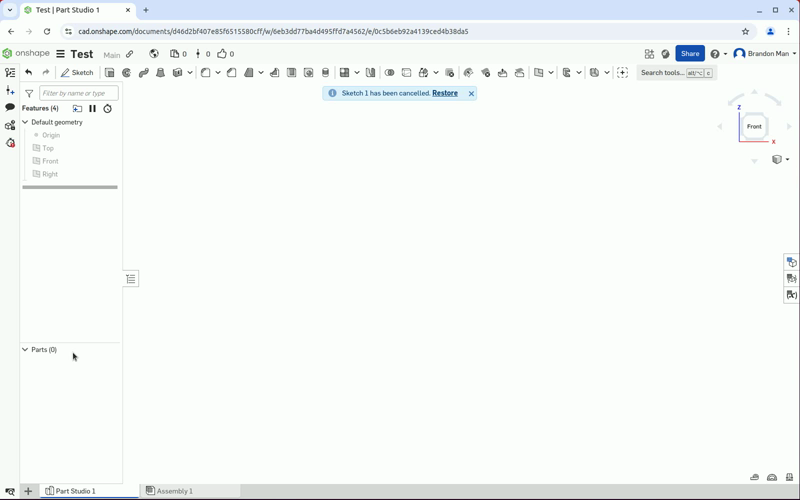
key(shift+s)
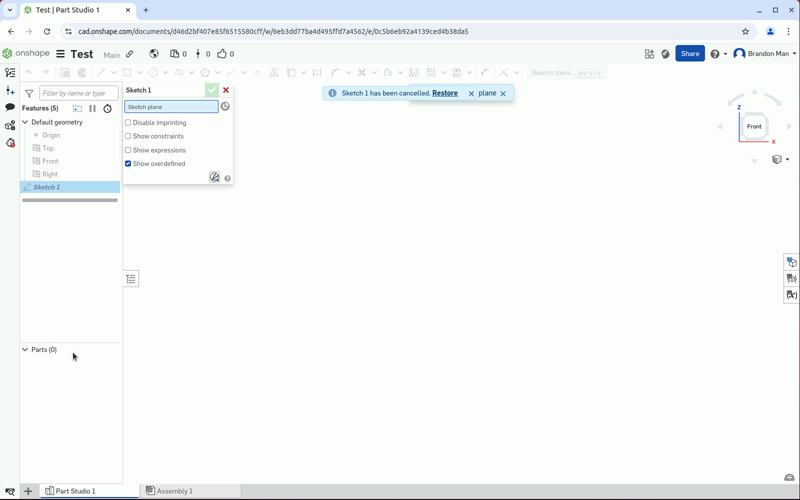
mouse_move(73, 163)
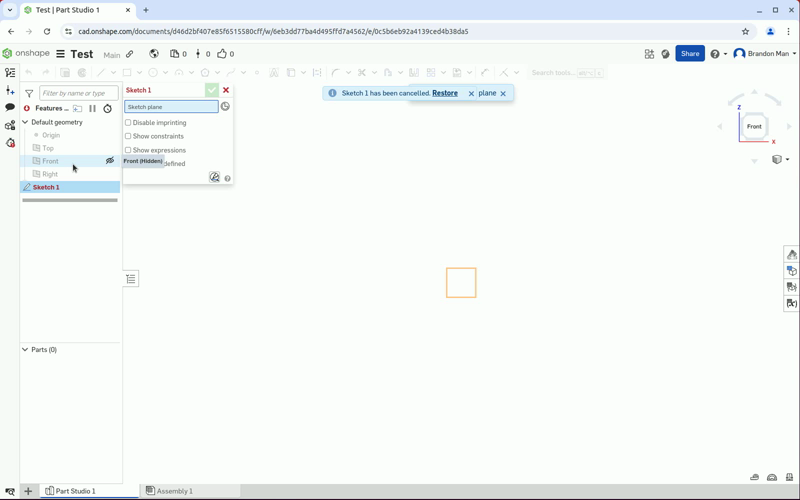
click(73, 163)
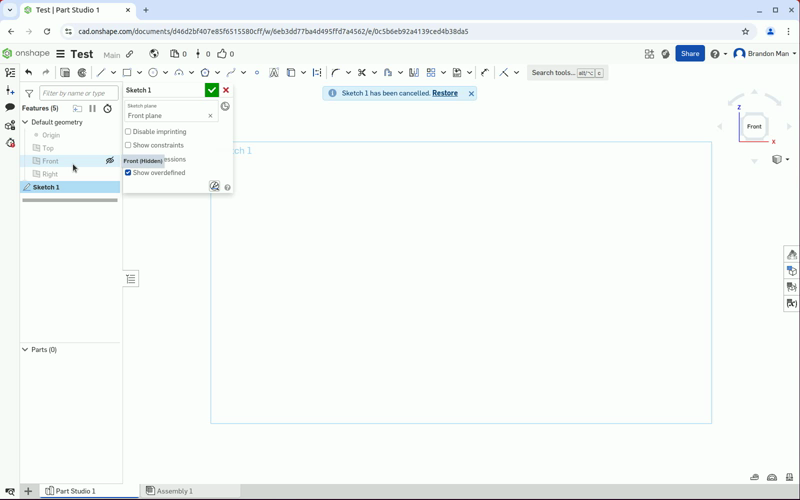
mouse_move(73, 352)
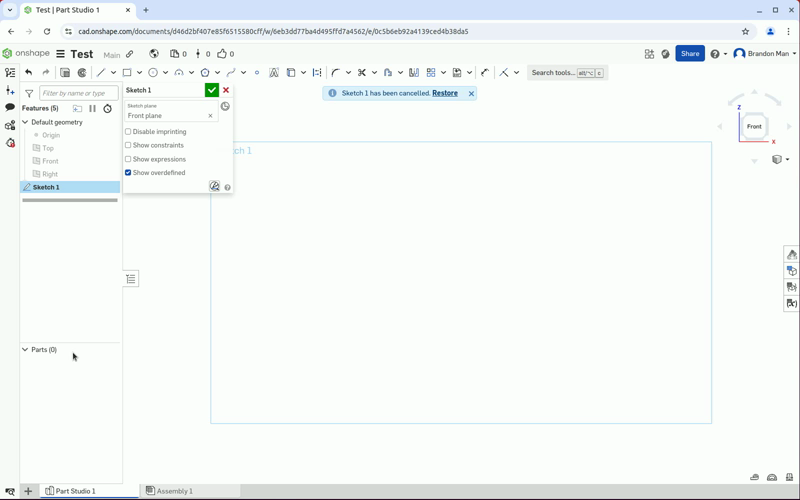
key(y)
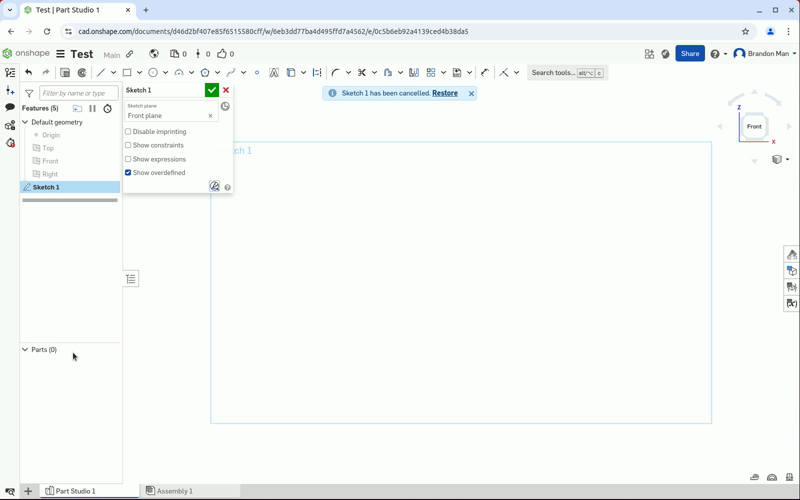
key(c)
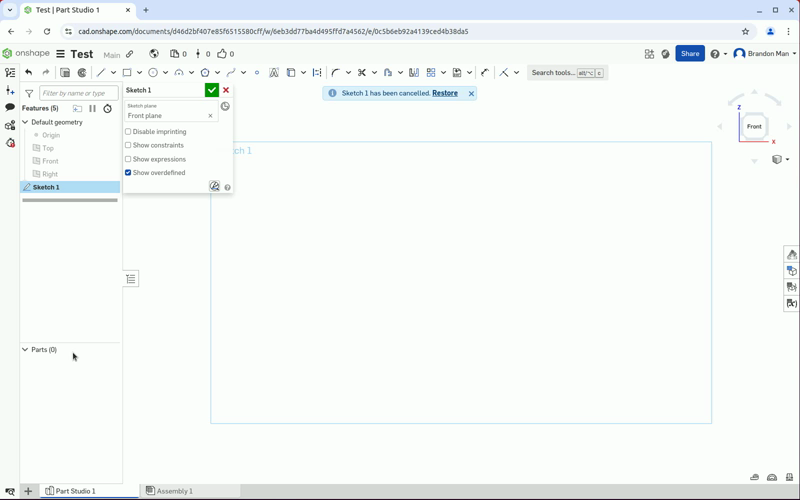
key_down(shift)
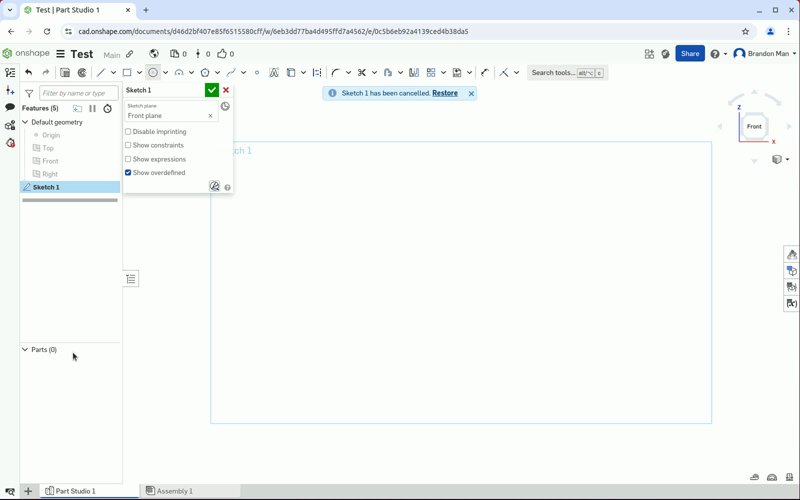
mouse_move(461, 282)
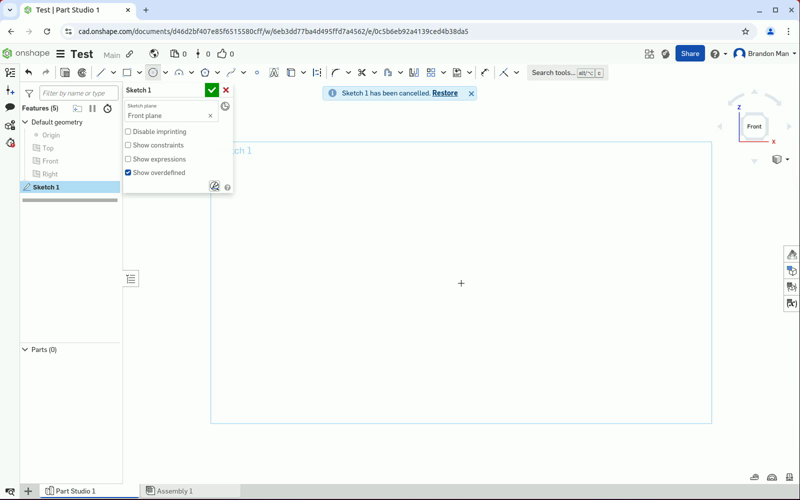
click(461, 282)
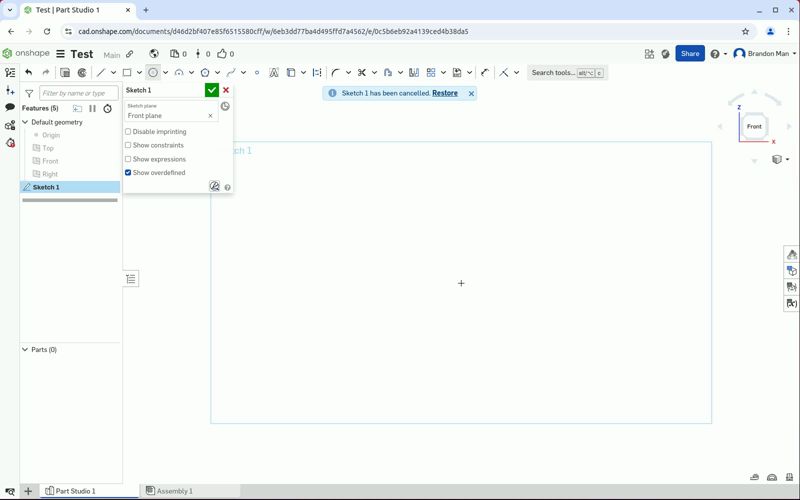
key_up(shift)
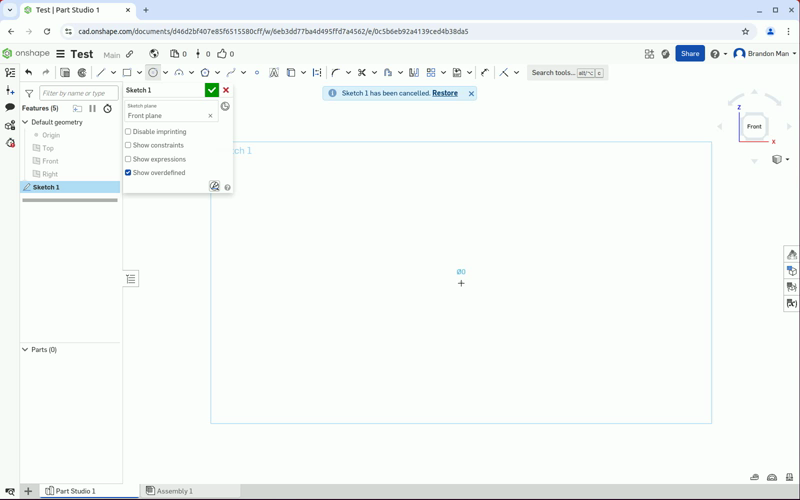
mouse_move(503, 282)
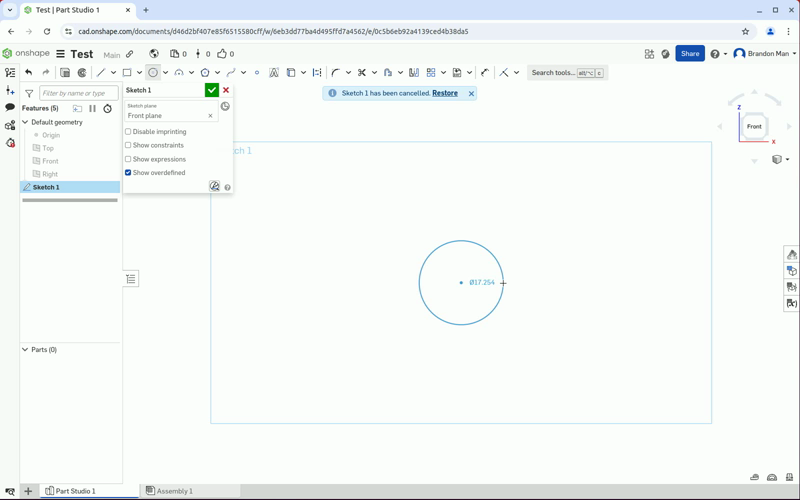
click(503, 282)
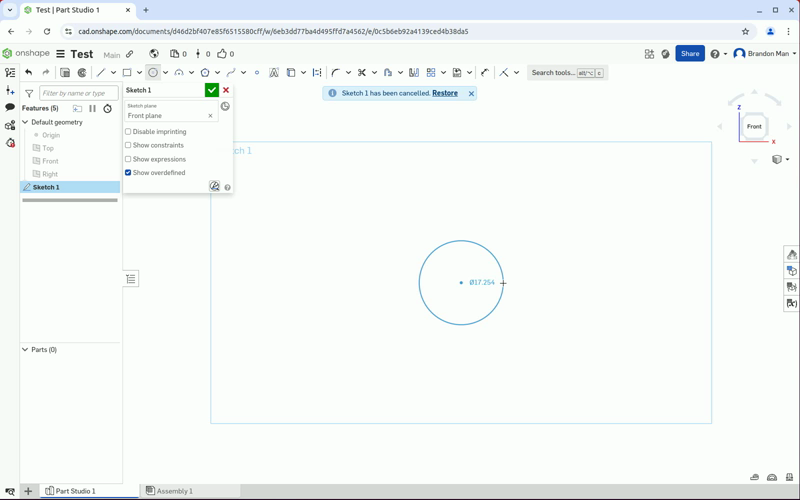
key(esc)
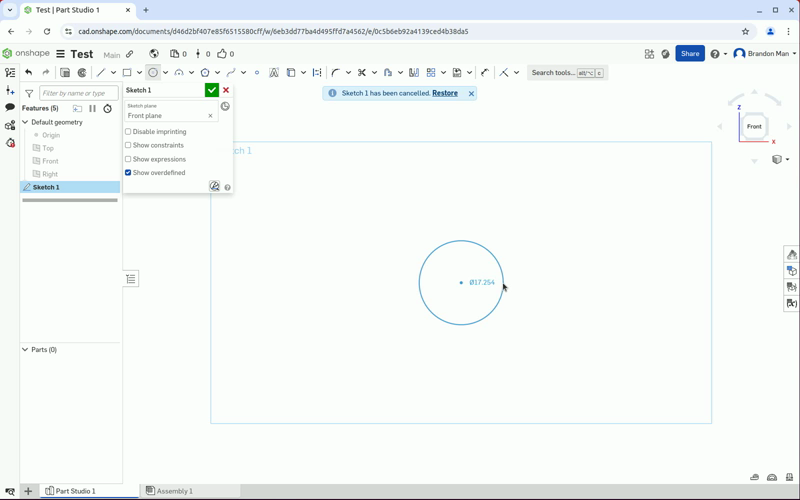
key(c)
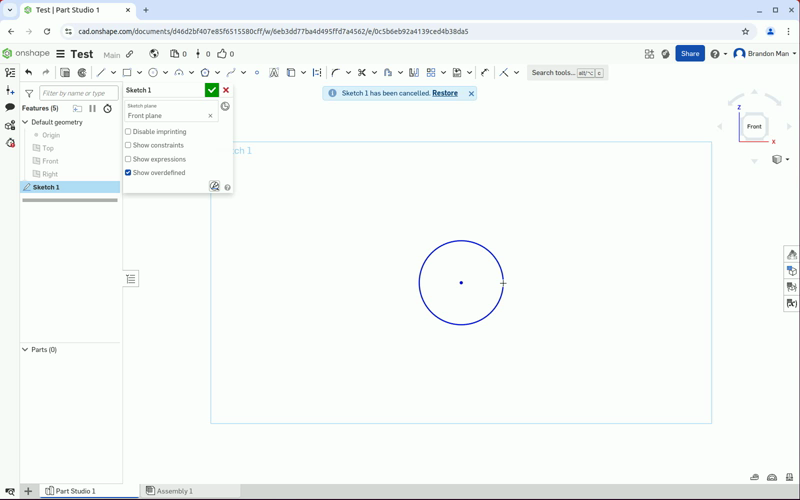
key_down(shift)
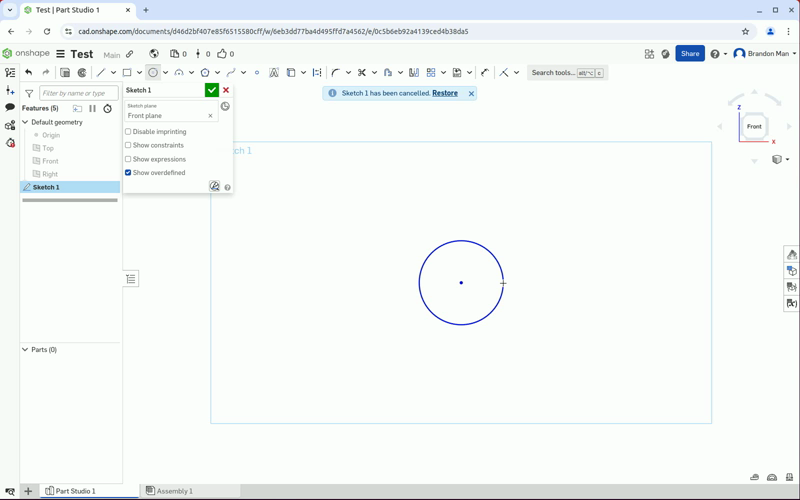
mouse_move(461, 282)
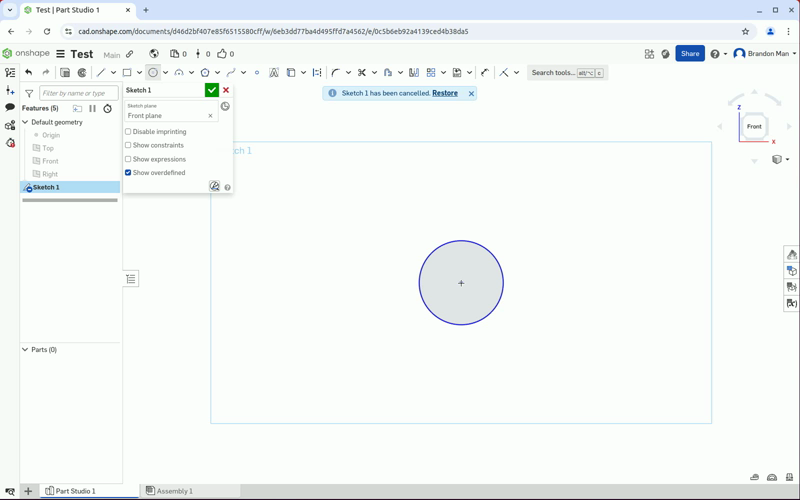
click(461, 282)
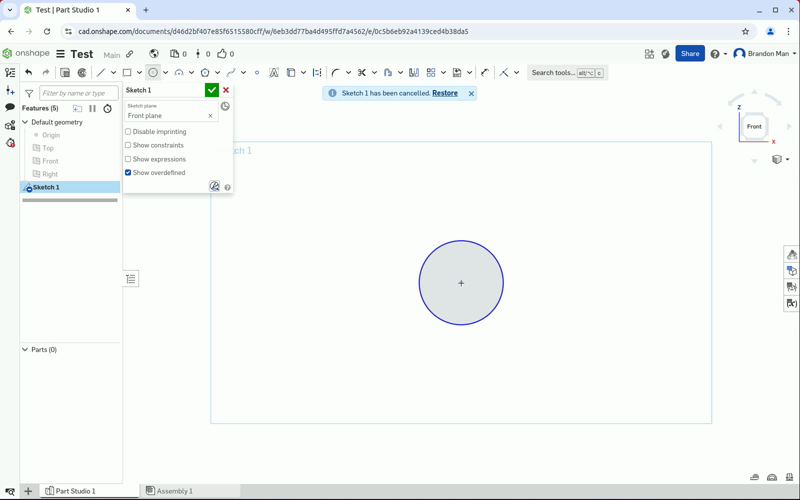
key_up(shift)
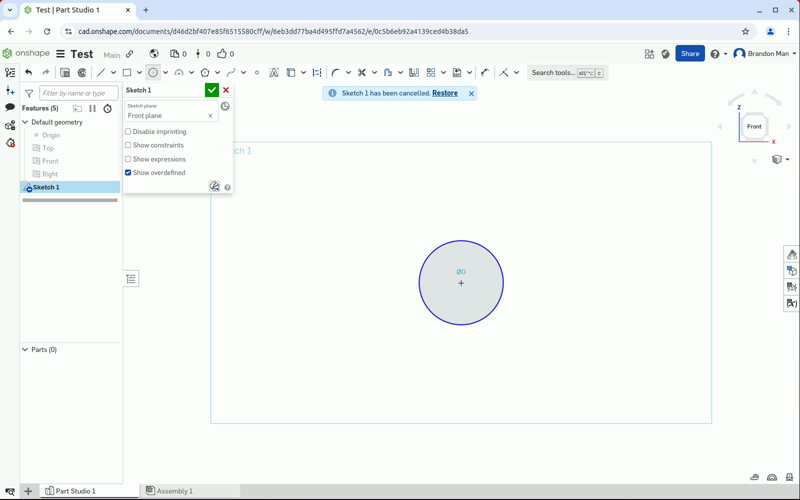
mouse_move(482, 282)
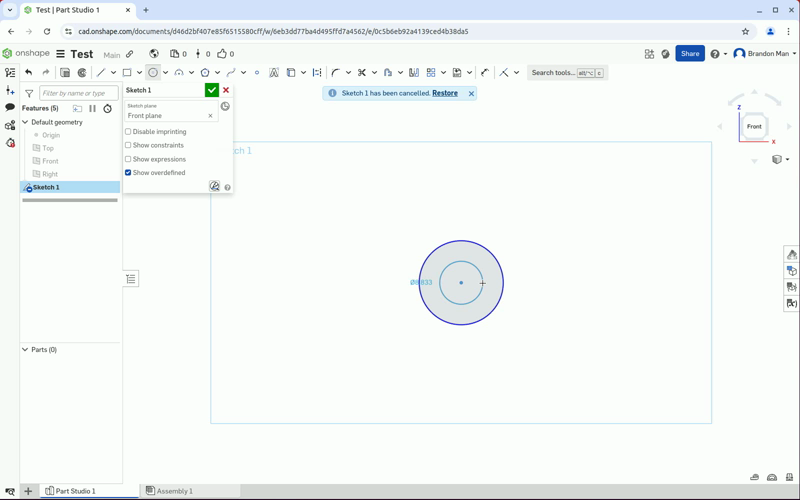
click(482, 282)
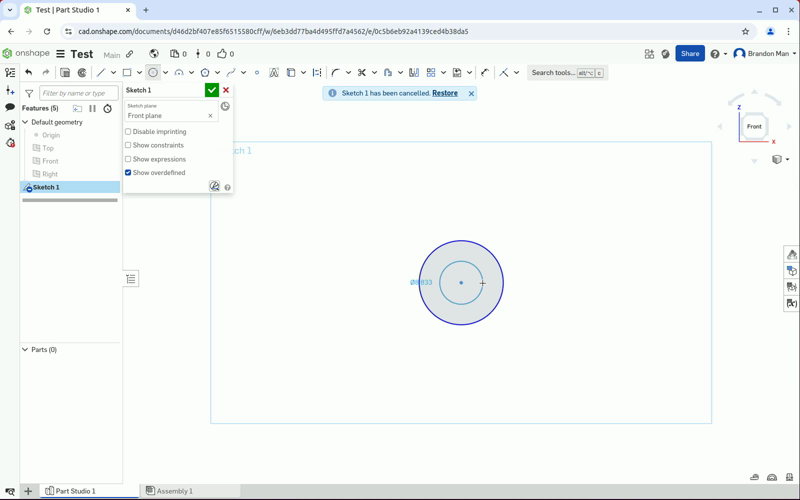
key(esc)
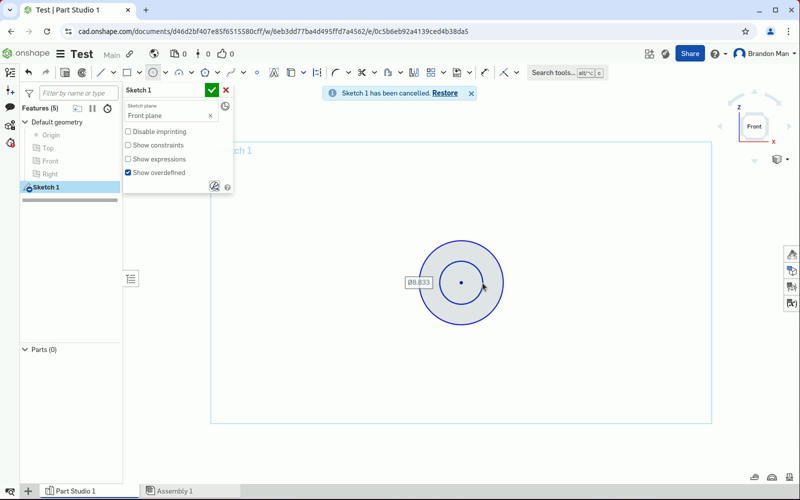
mouse_move(486, 260)
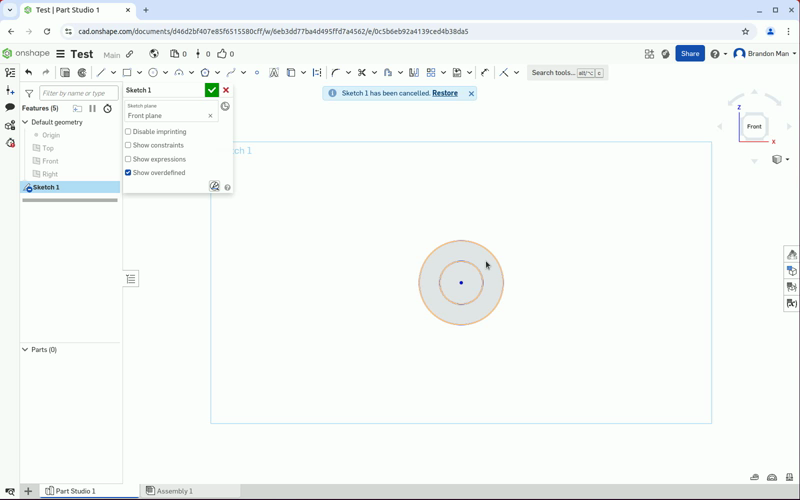
click(486, 260)
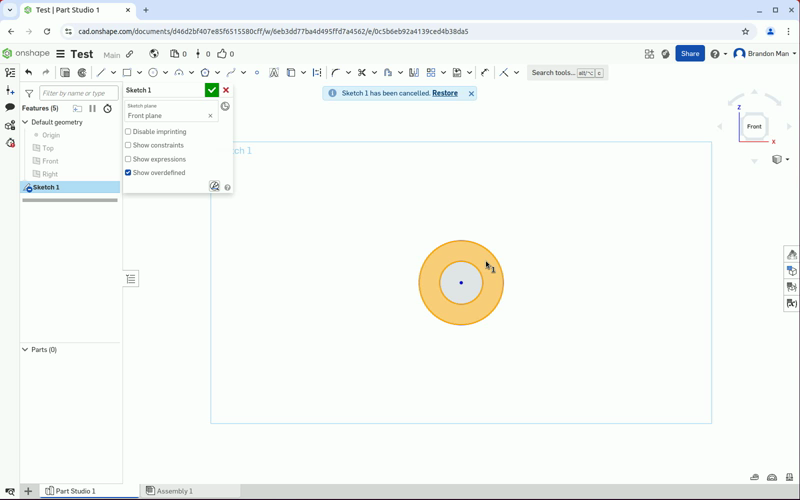
mouse_move(73, 352)
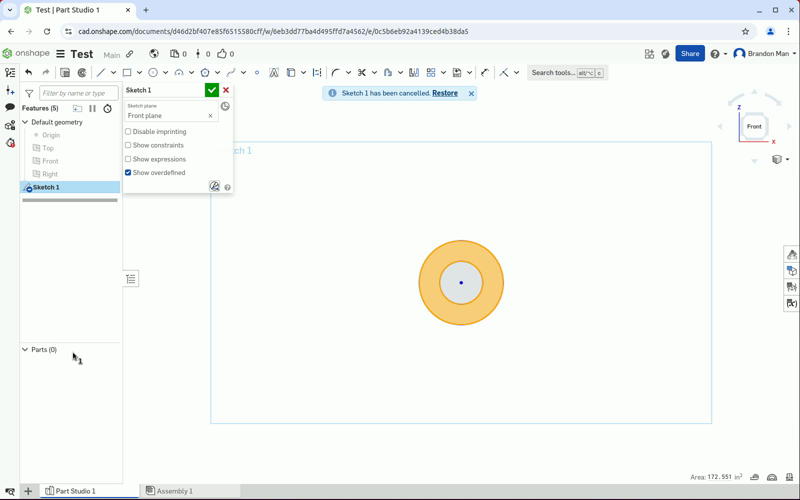
key(shift+y)
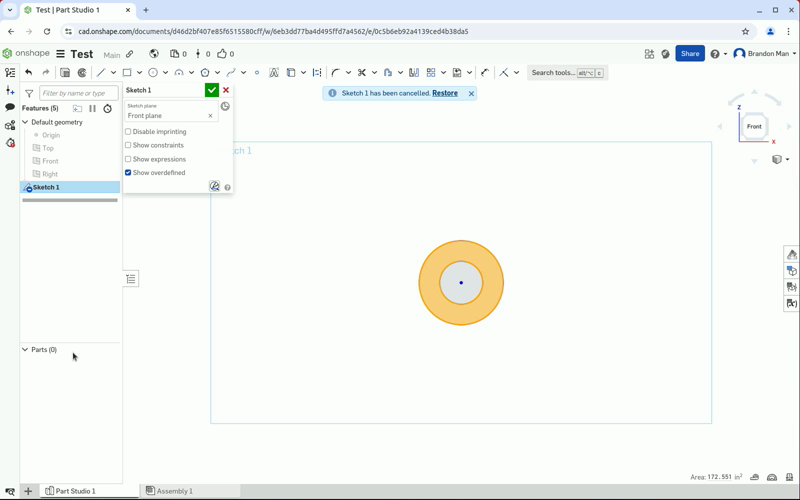
key(shift+e)
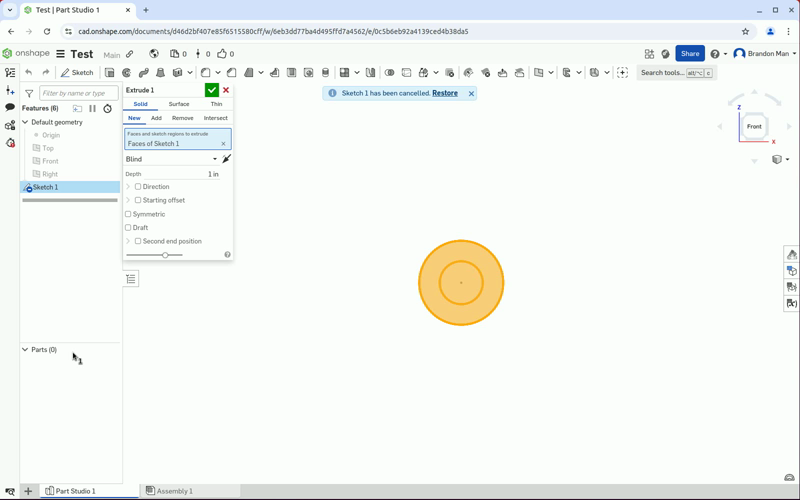
mouse_move(143, 106)
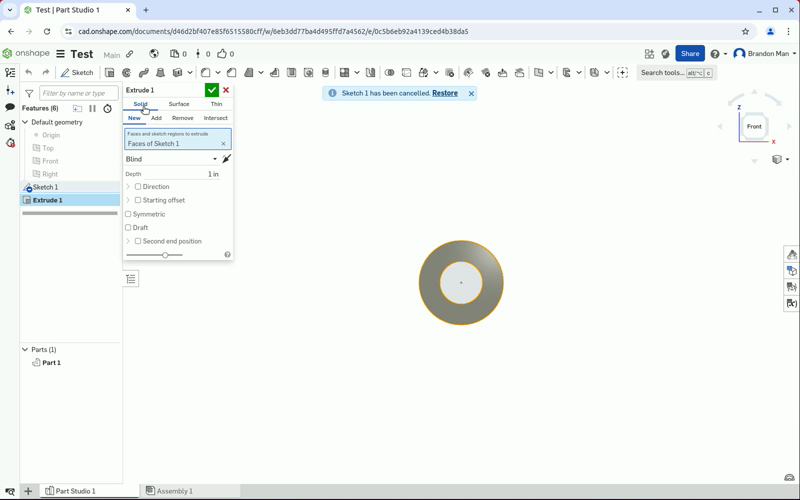
click(143, 106)
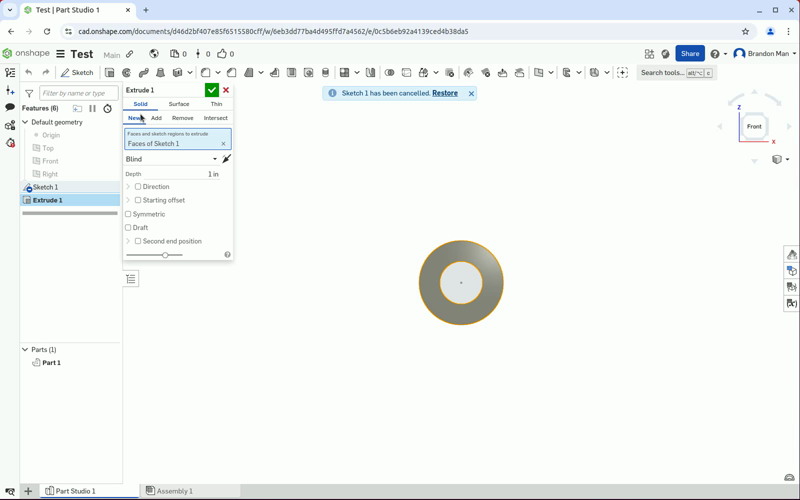
mouse_move(137, 120)
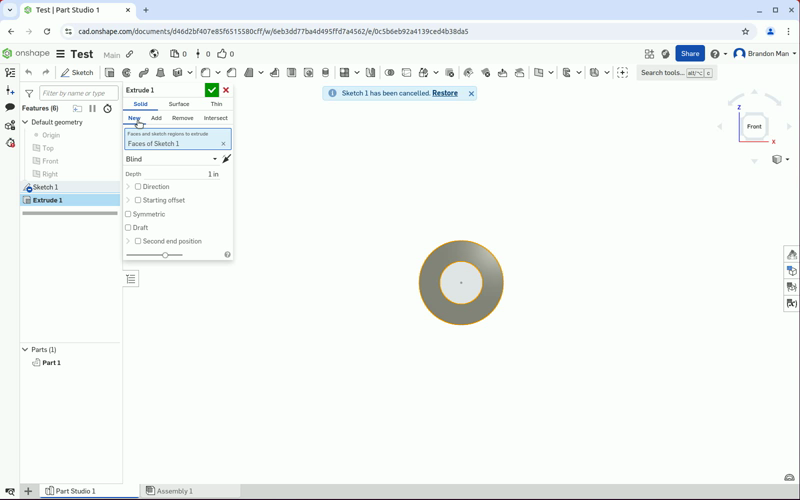
click(137, 120)
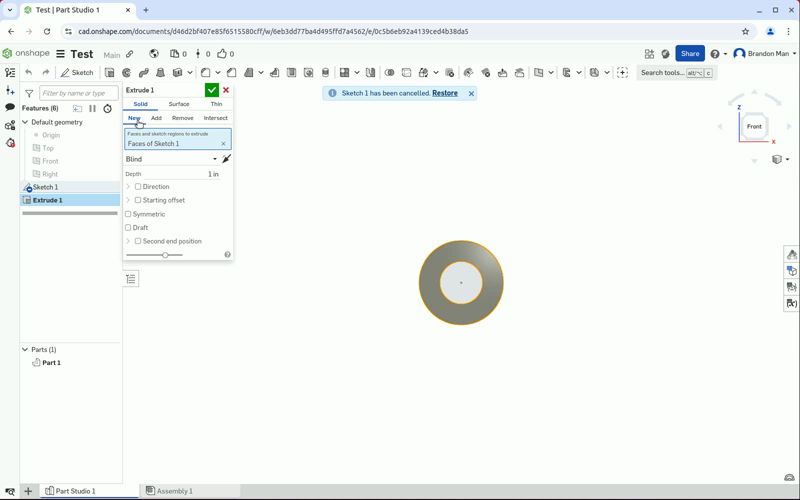
key(tab, 4)
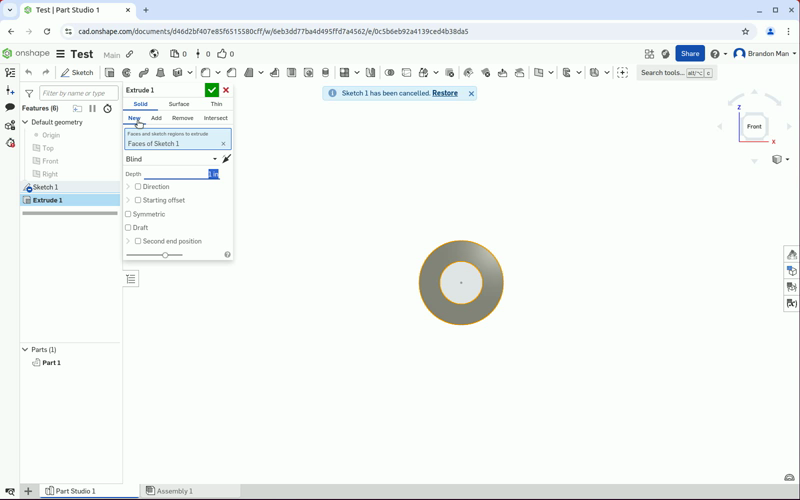
text(23.108)
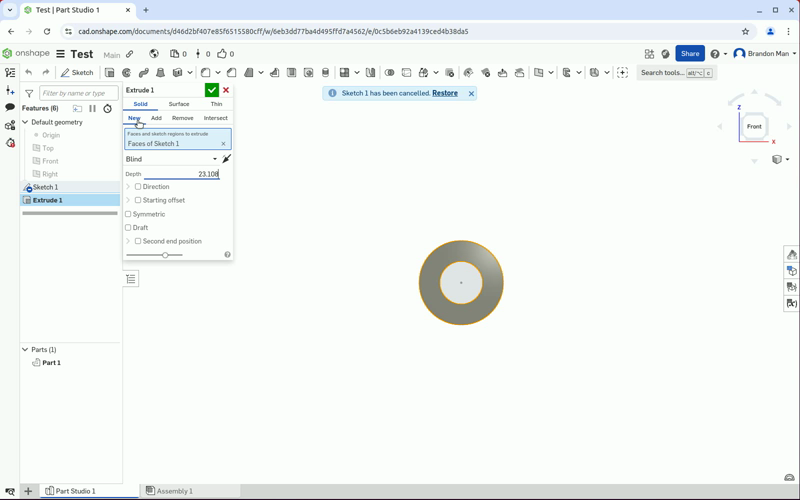
key(tab, 3)
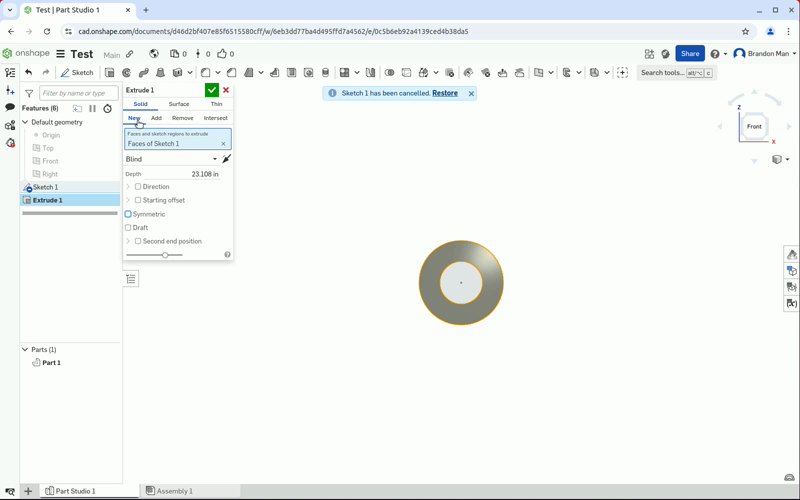
key(space)
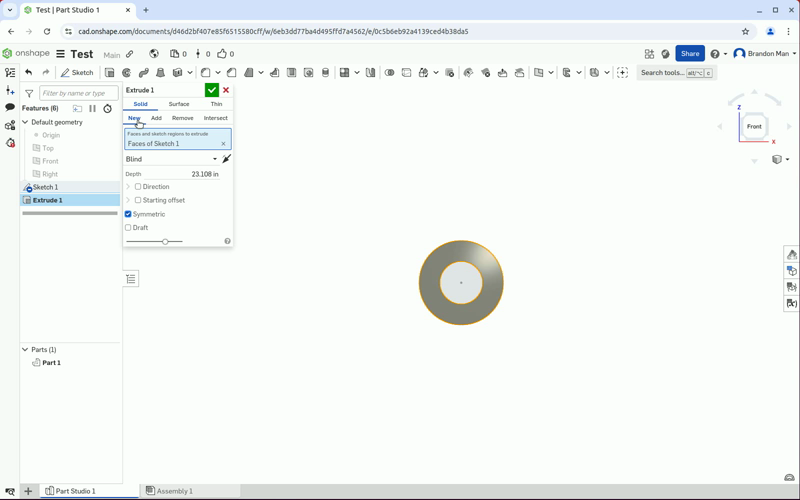
key(enter)
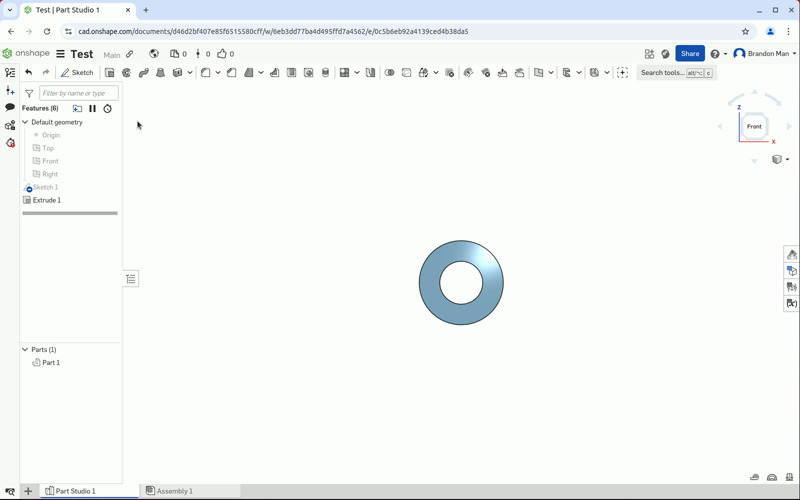
key(shift+h)
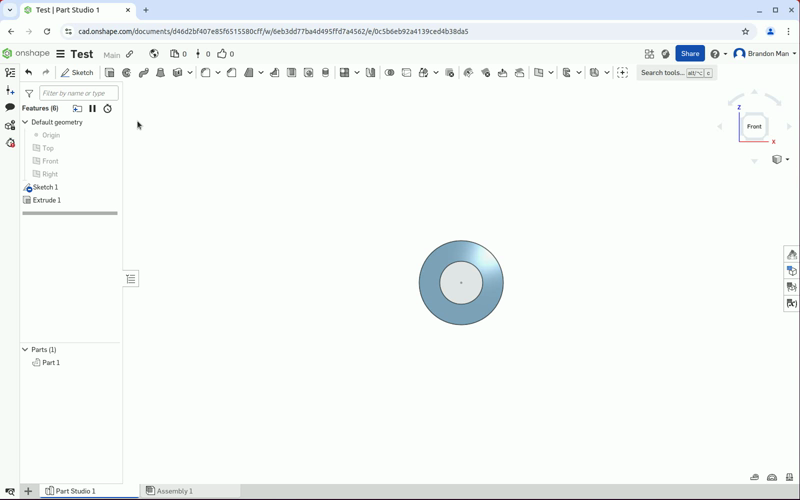
key(shift+h)
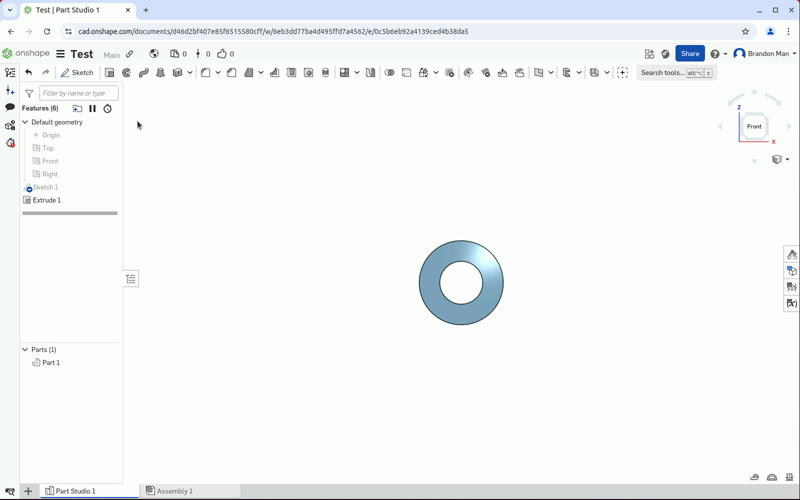
mouse_move(73, 189)
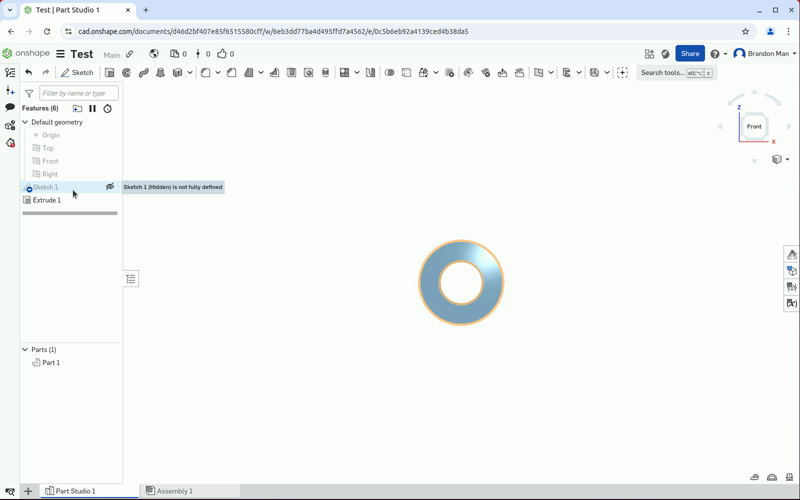
click(73, 189)
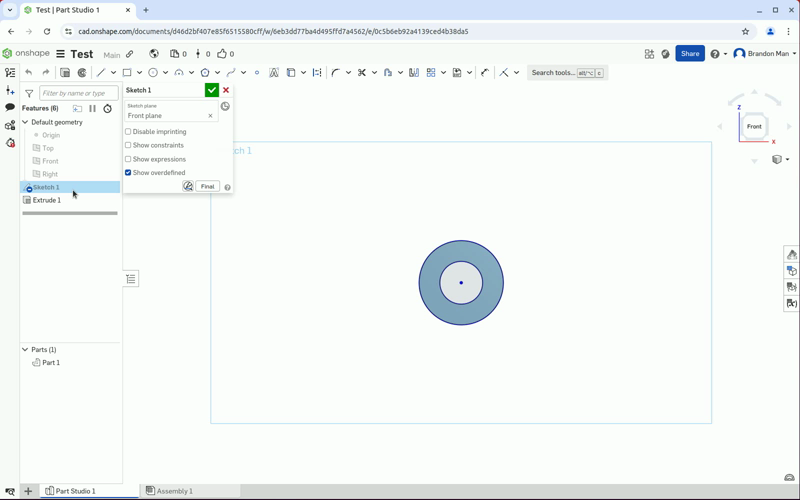
mouse_move(229, 92)
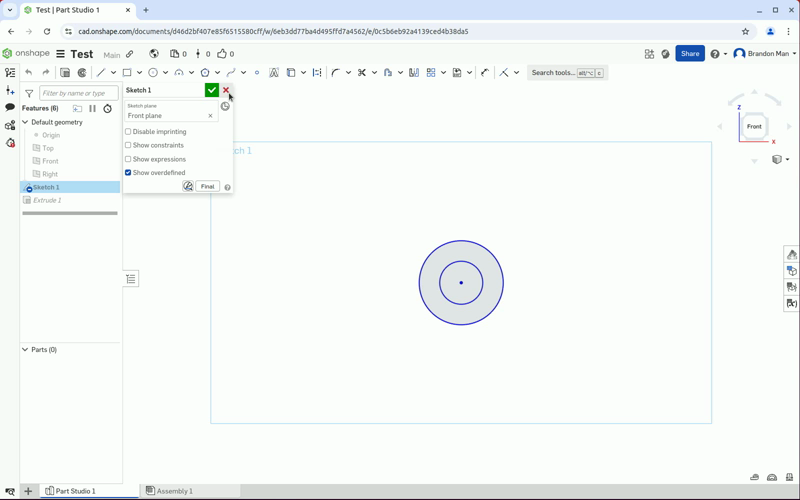
click(229, 92)
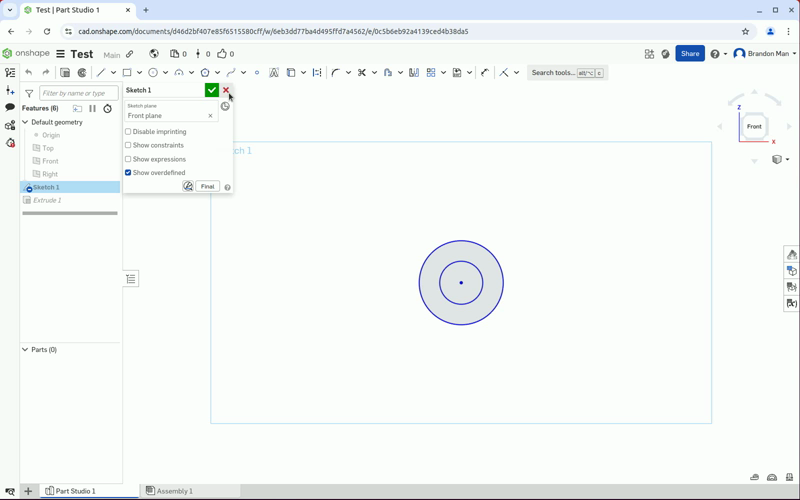
key(shift+s)
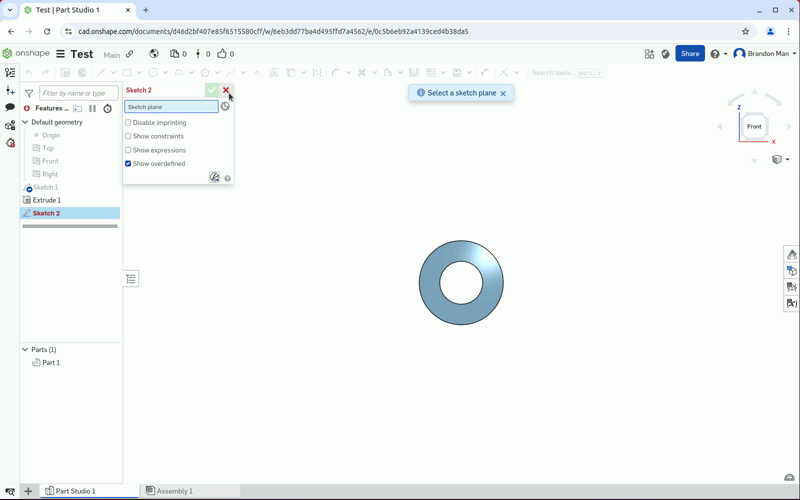
mouse_move(73, 163)
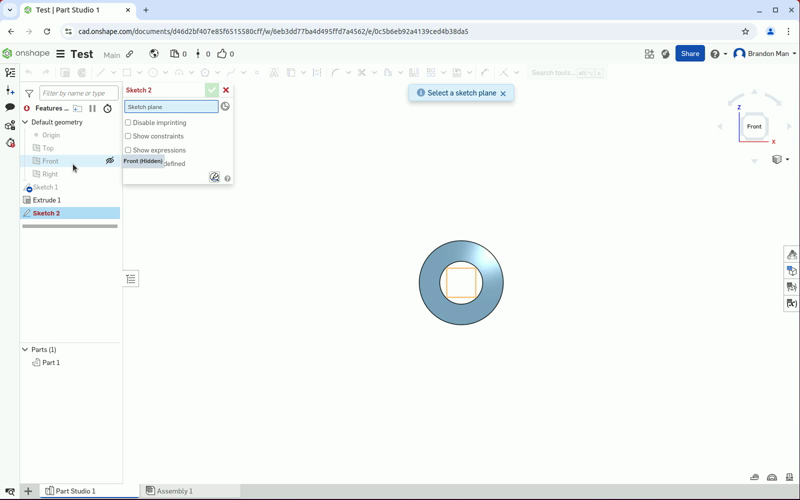
click(73, 163)
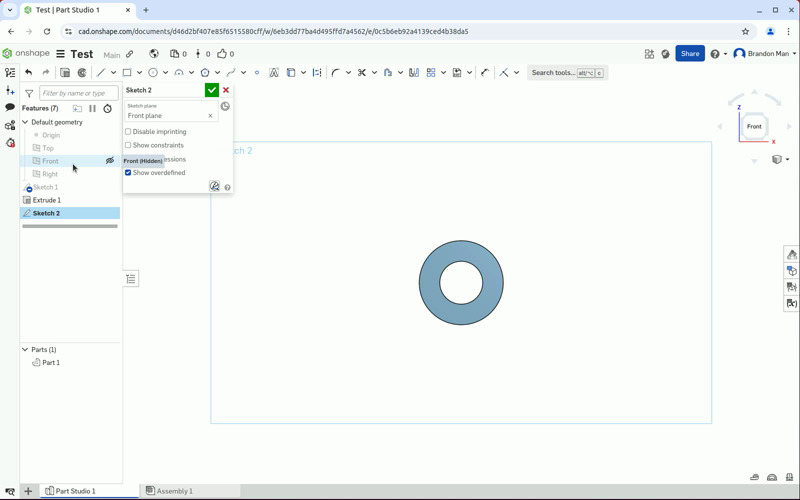
mouse_move(73, 352)
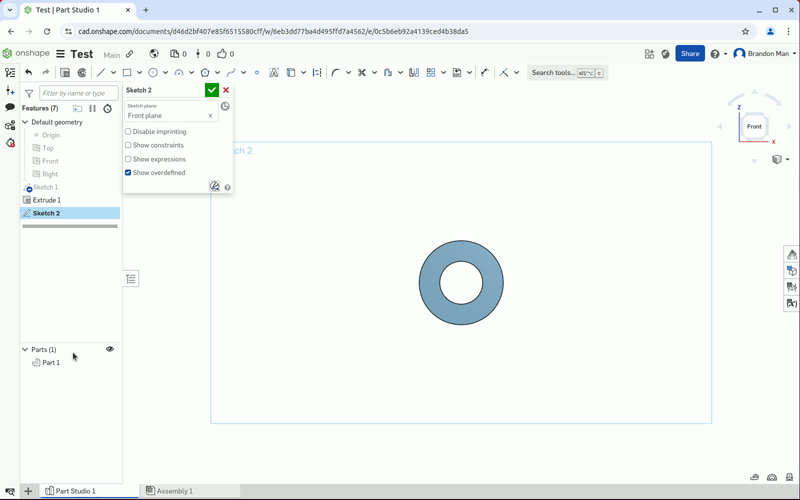
key(y)
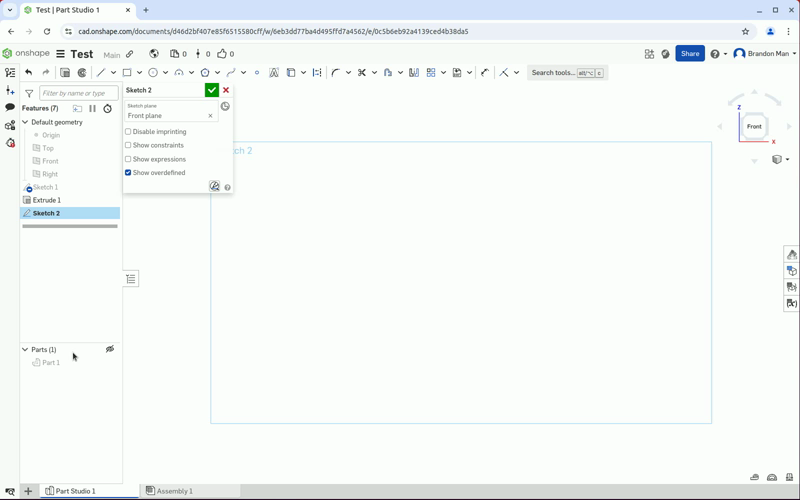
key(c)
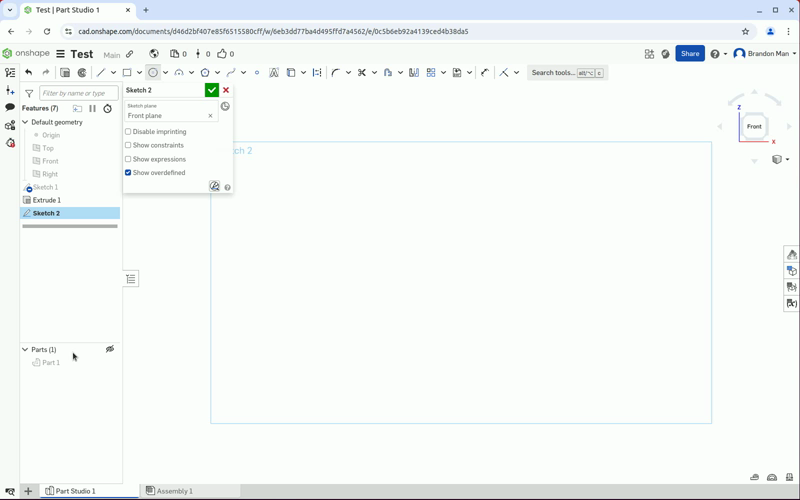
key_down(shift)
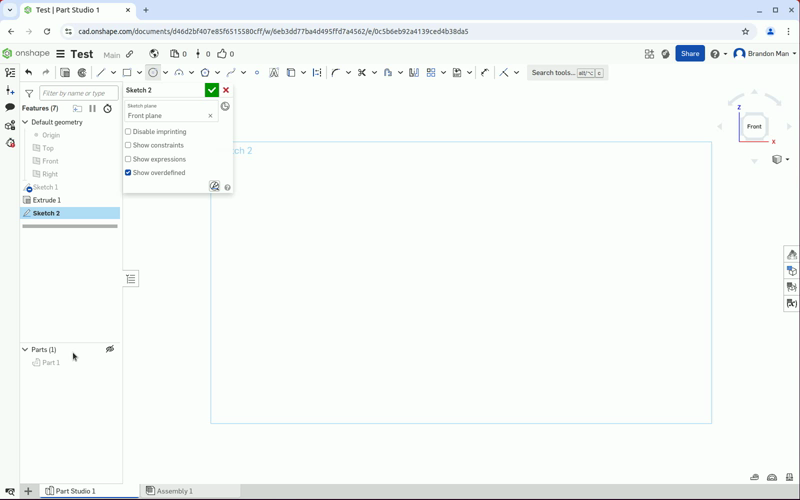
mouse_move(461, 282)
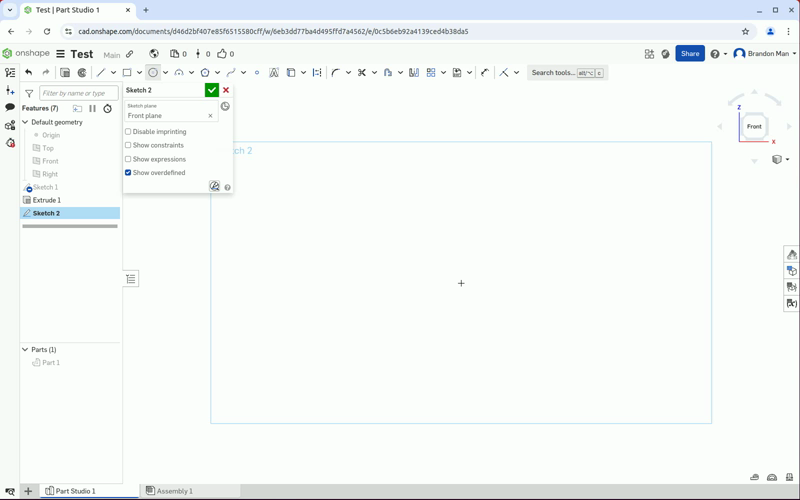
click(461, 282)
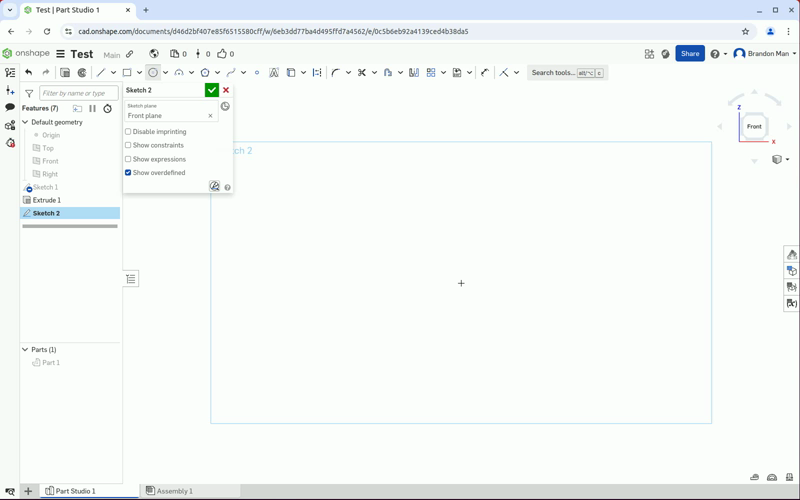
key_up(shift)
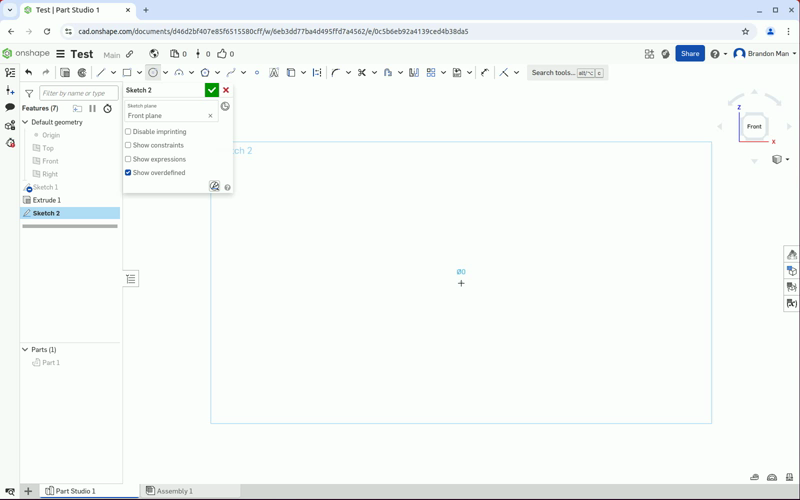
mouse_move(482, 282)
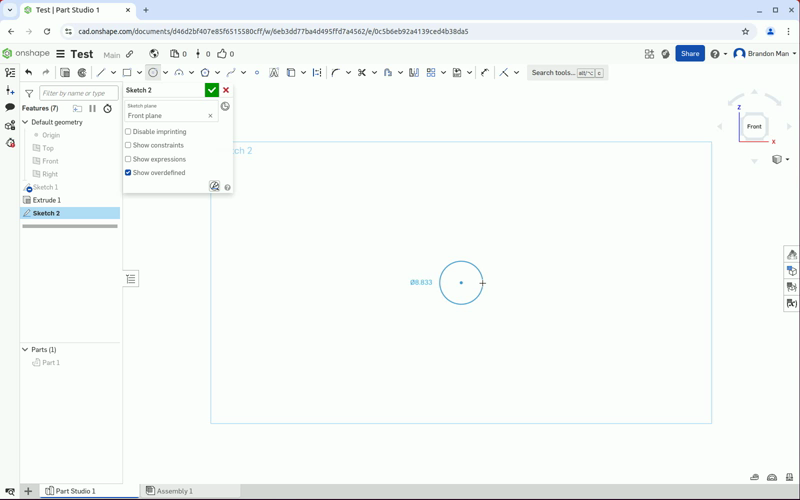
click(482, 282)
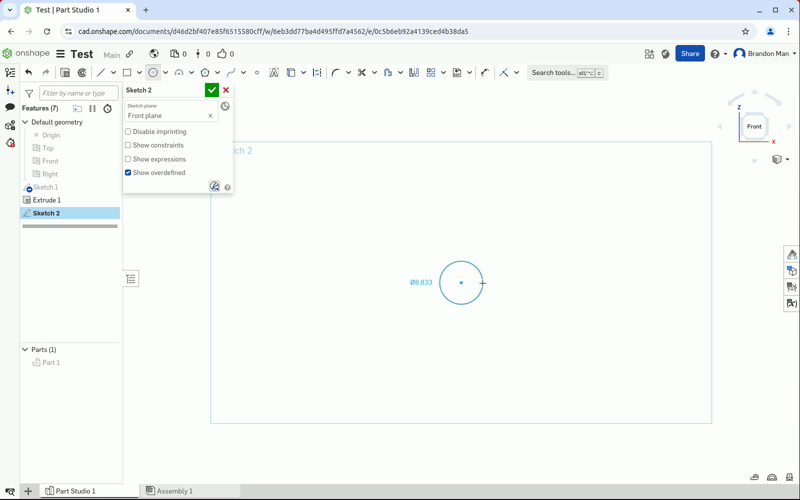
key(esc)
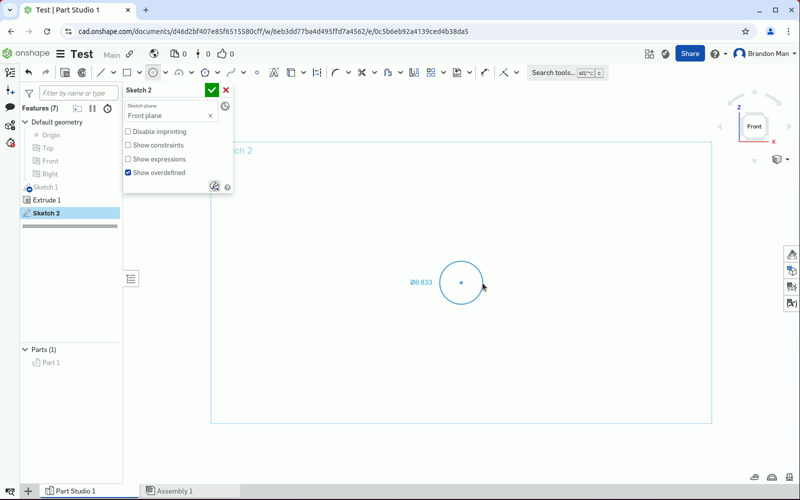
mouse_move(443, 286)
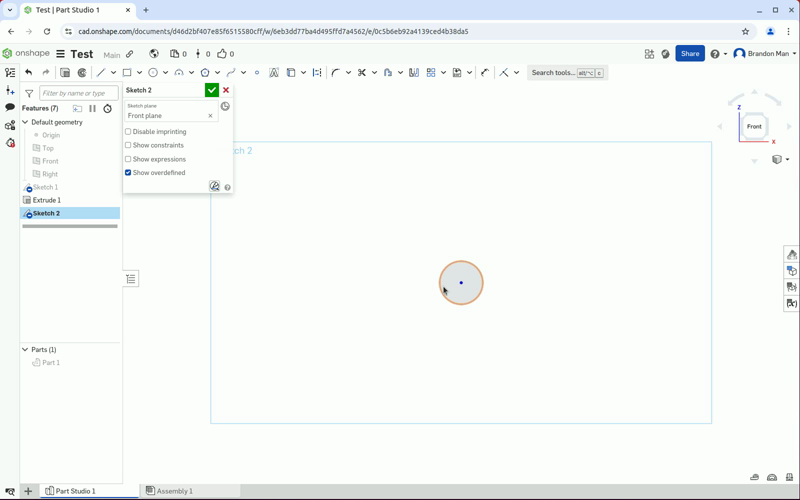
scroll(6)
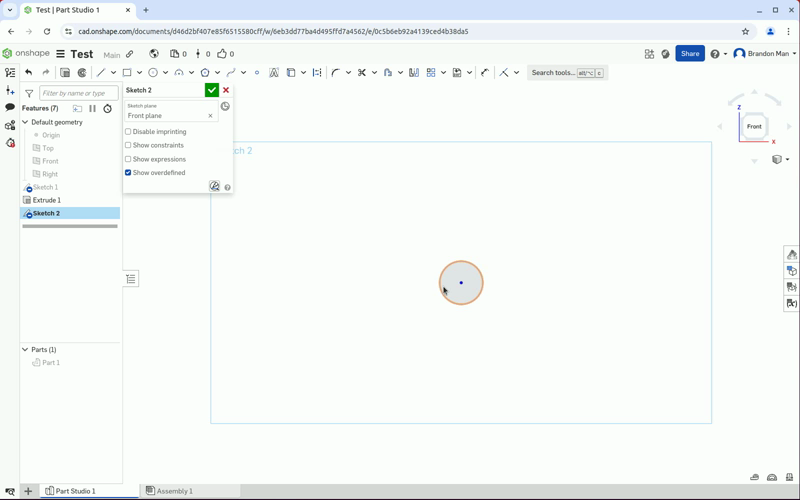
scroll(6)
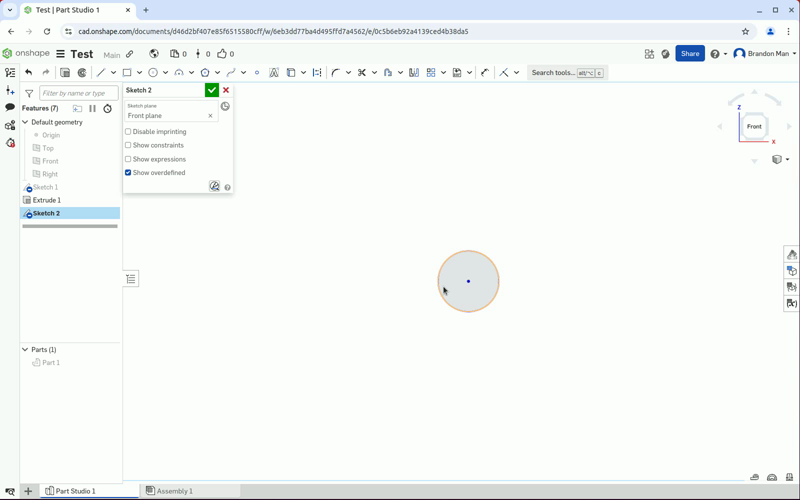
scroll(6)
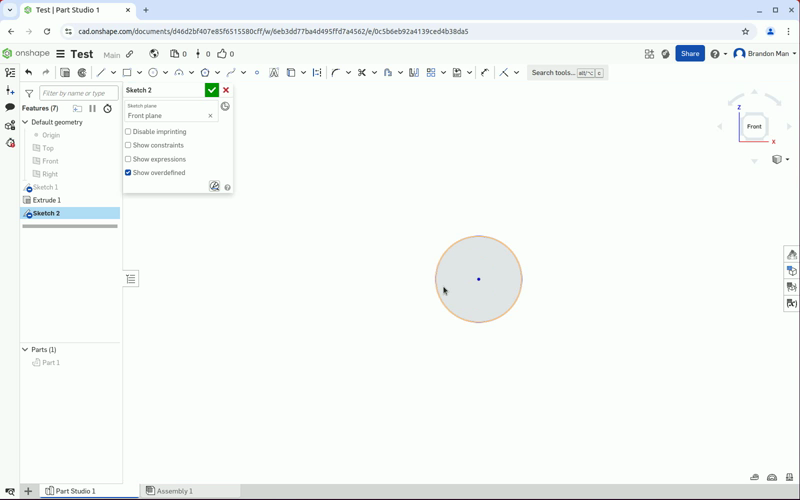
scroll(6)
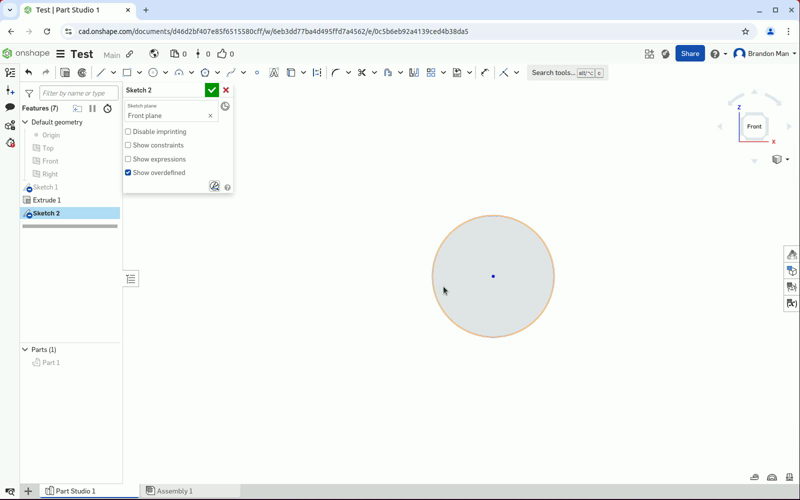
scroll(6)
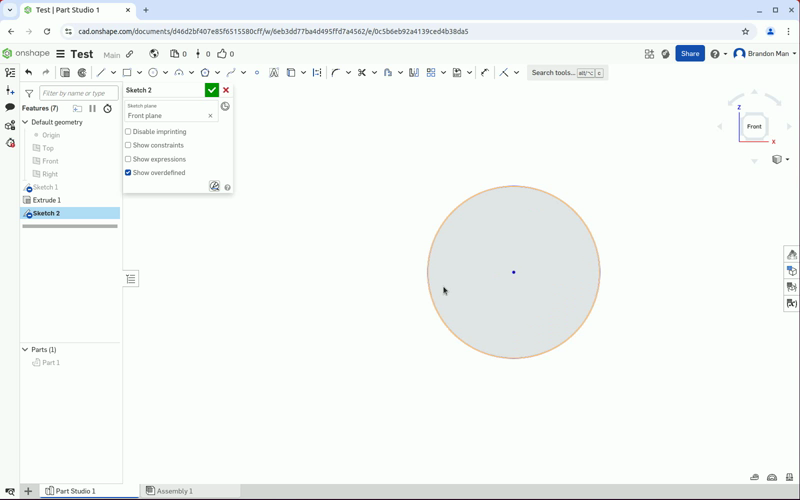
scroll(6)
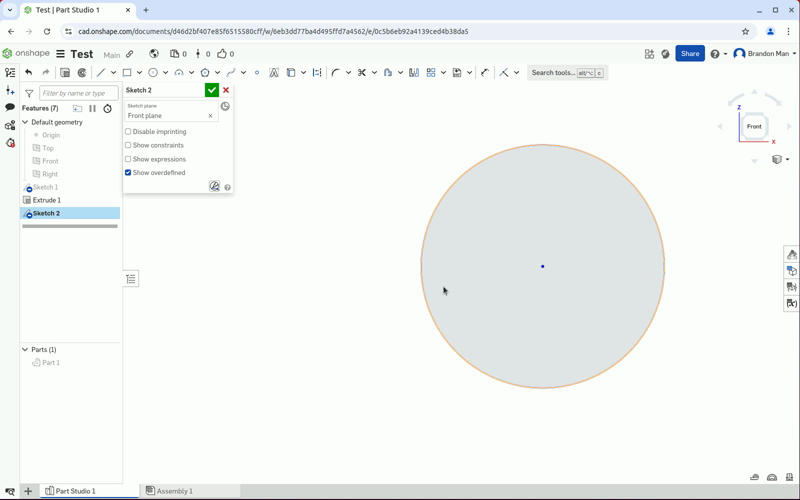
scroll(6)
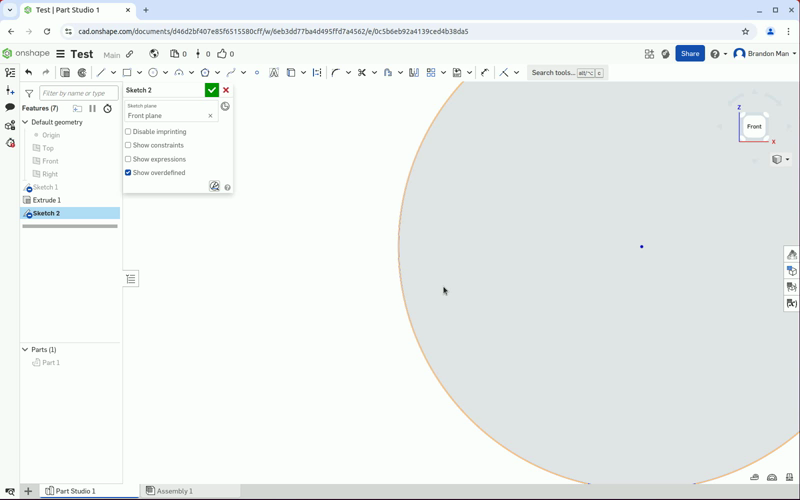
click(443, 286)
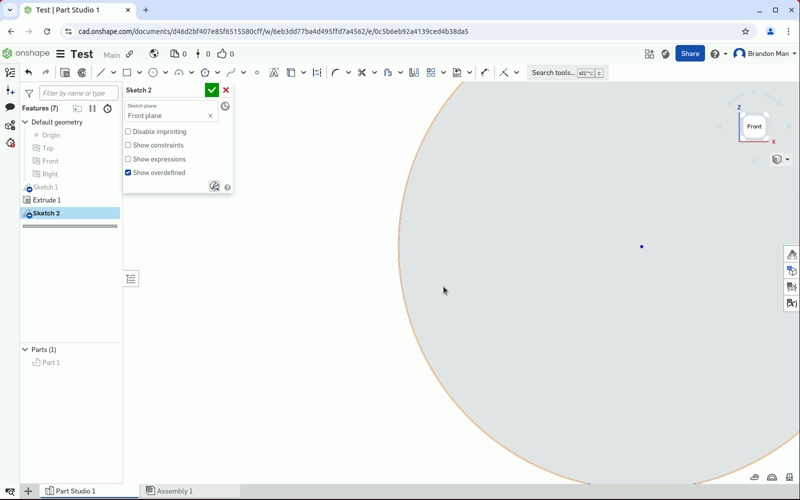
scroll(-6)
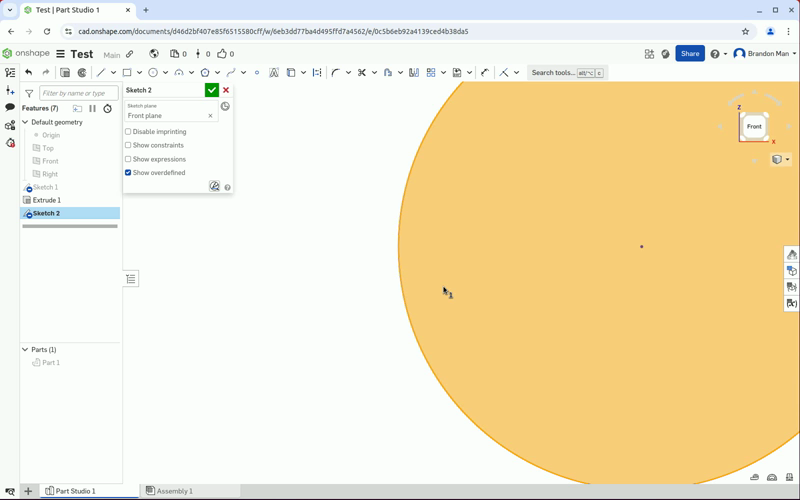
scroll(-6)
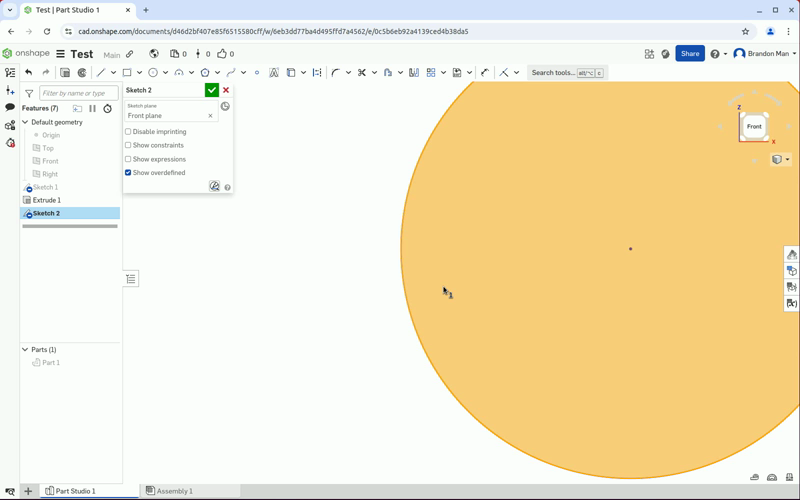
scroll(-6)
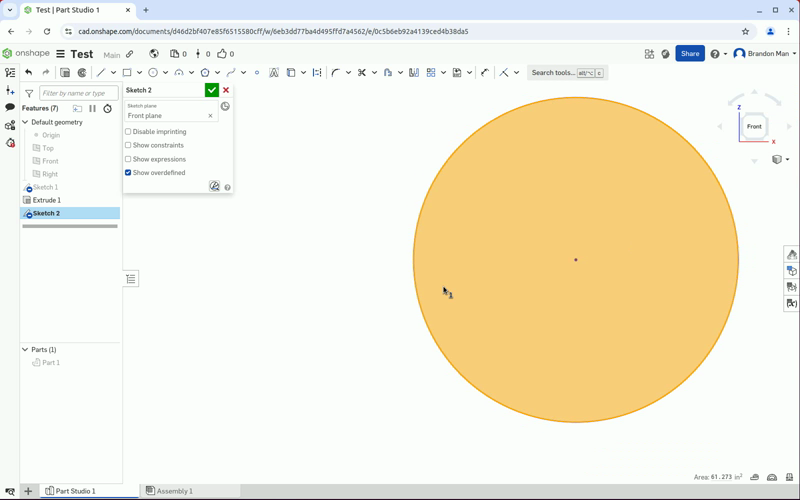
scroll(-6)
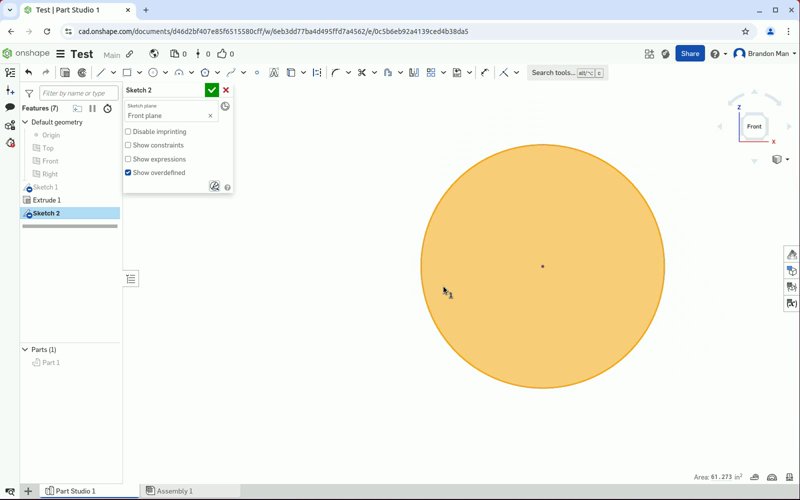
scroll(-6)
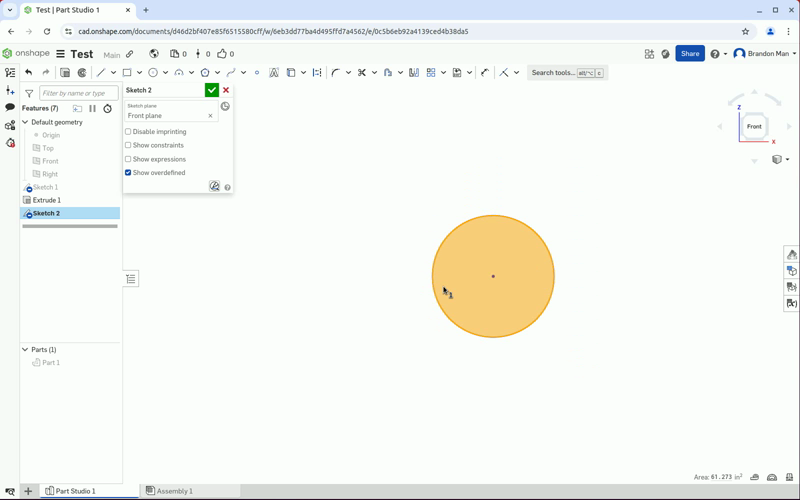
scroll(-6)
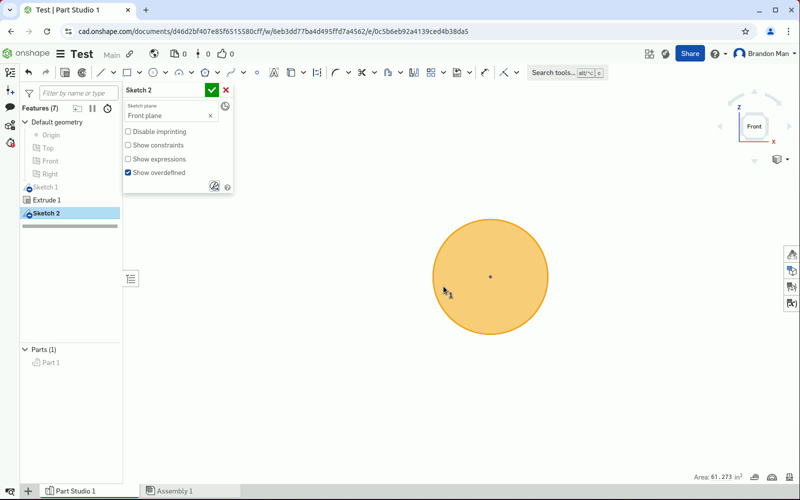
scroll(-6)
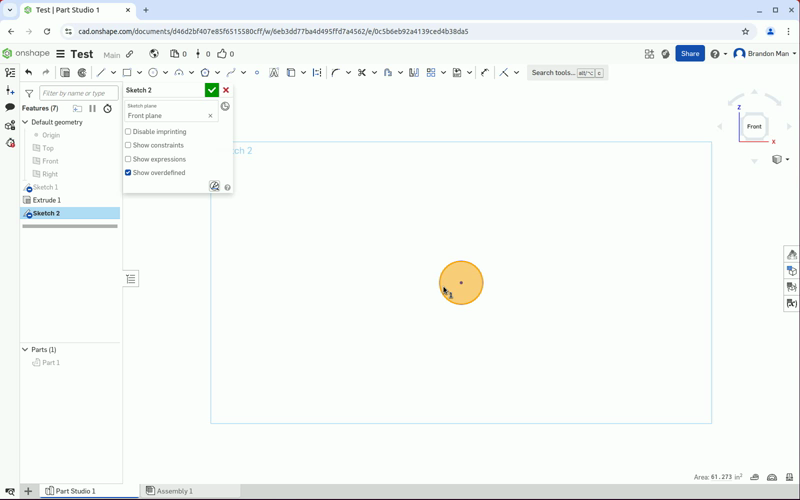
mouse_move(73, 352)
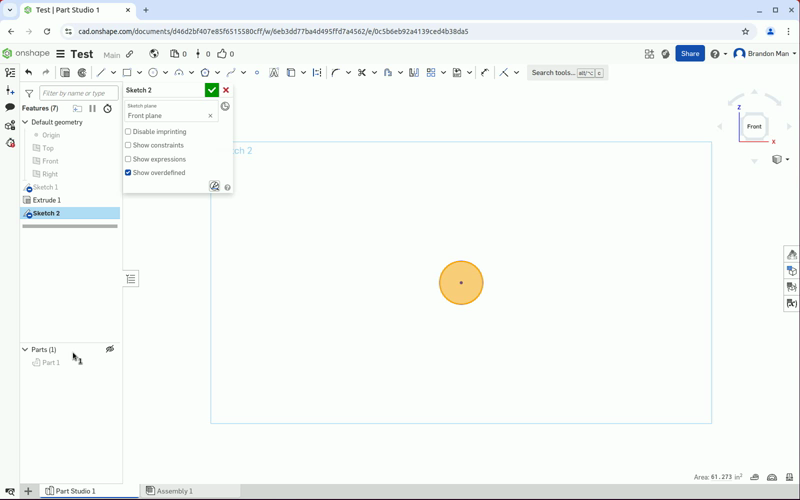
key(shift+y)
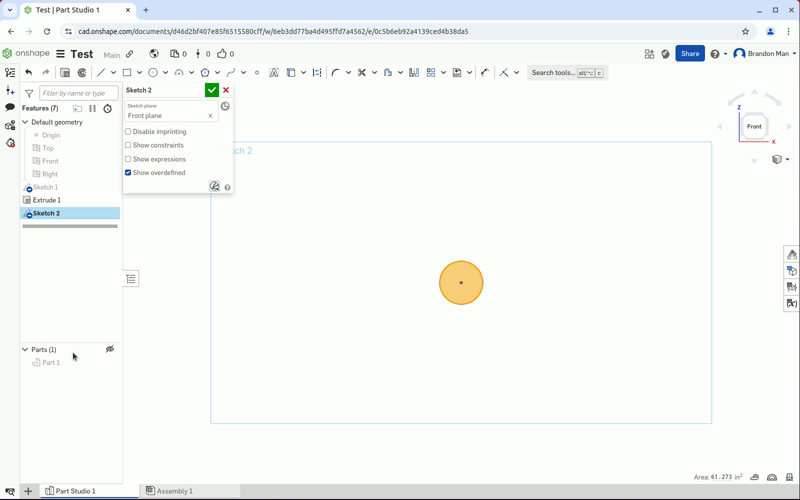
key(shift+e)
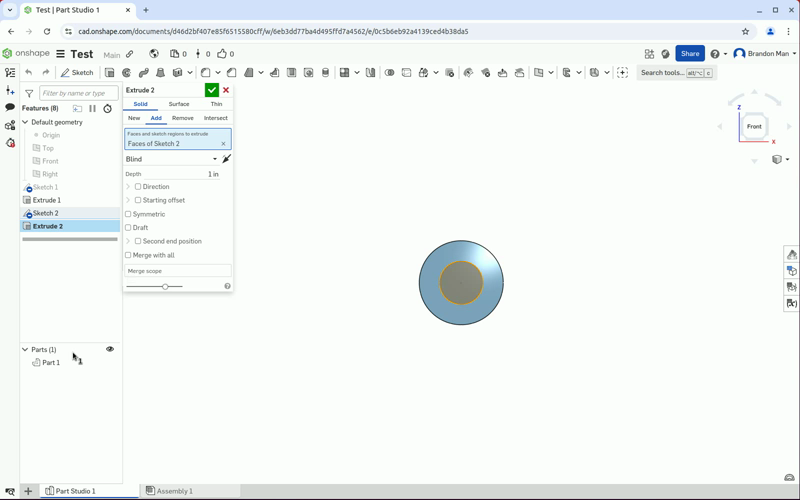
mouse_move(143, 106)
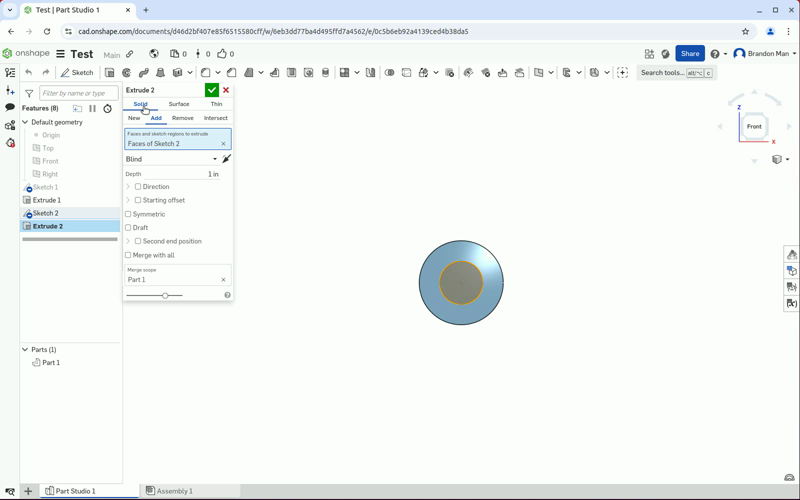
click(143, 106)
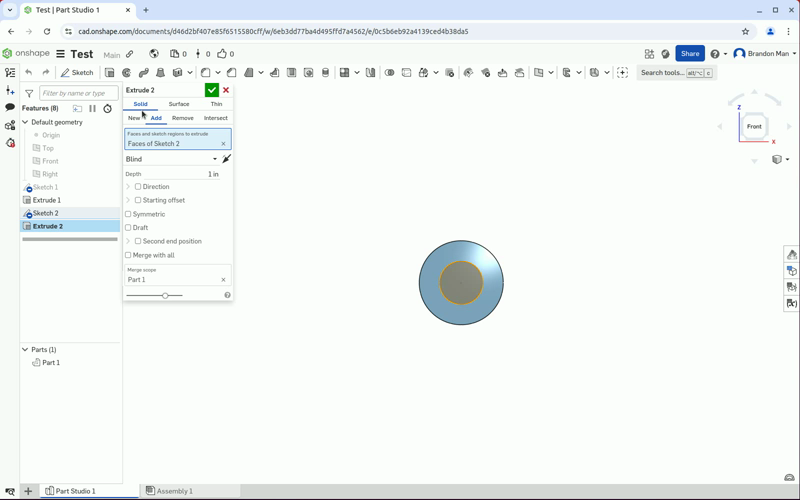
mouse_move(137, 120)
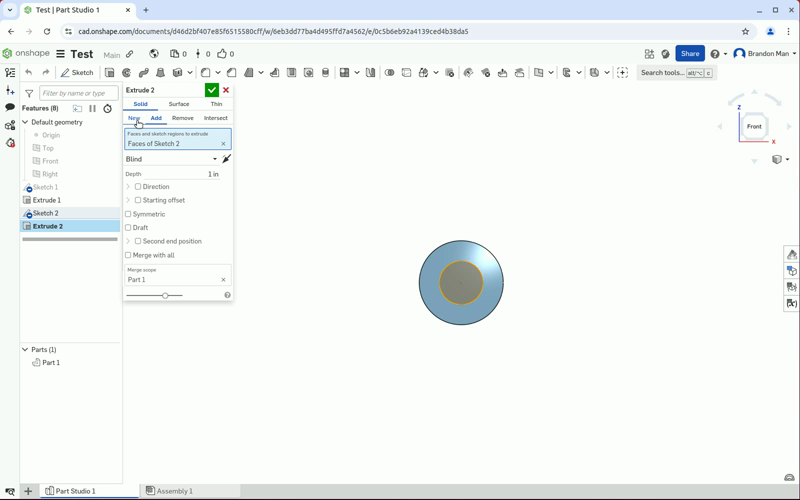
click(137, 120)
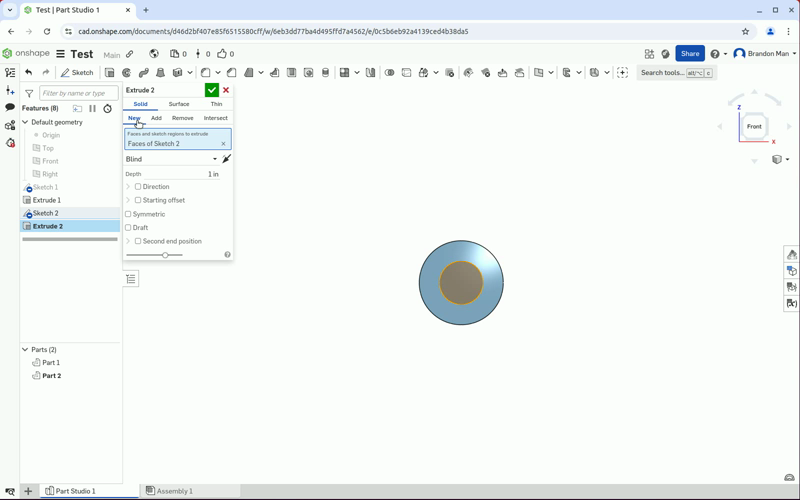
key(tab, 4)
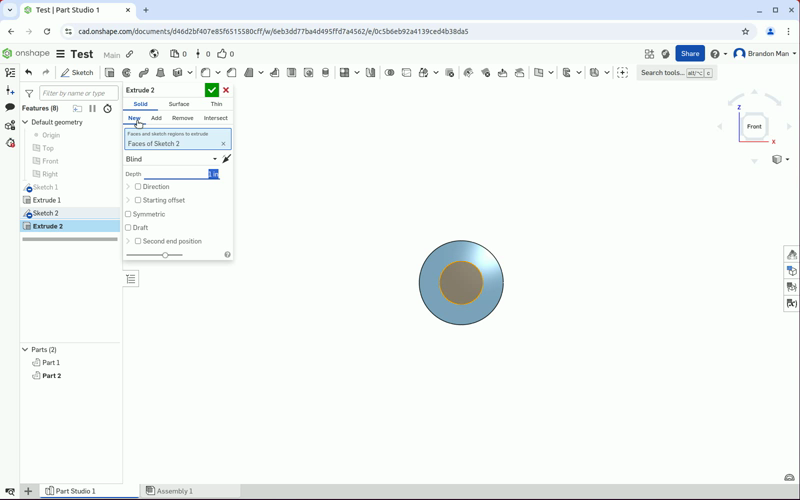
text(46.216)
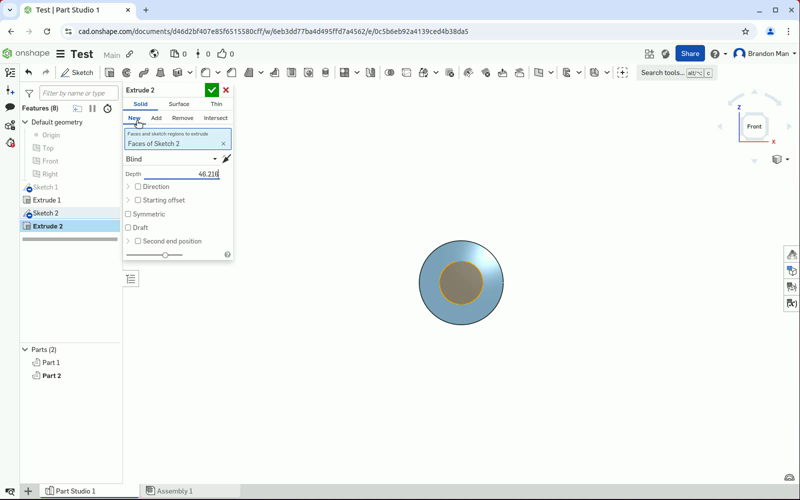
key(tab, 3)
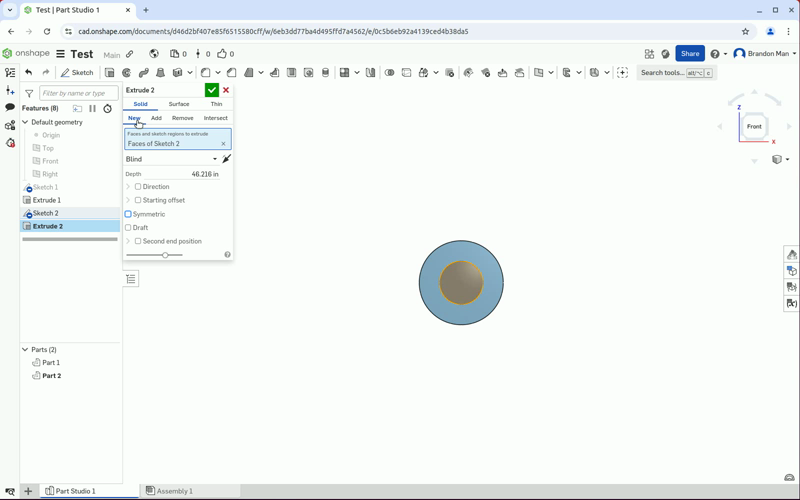
key(space)
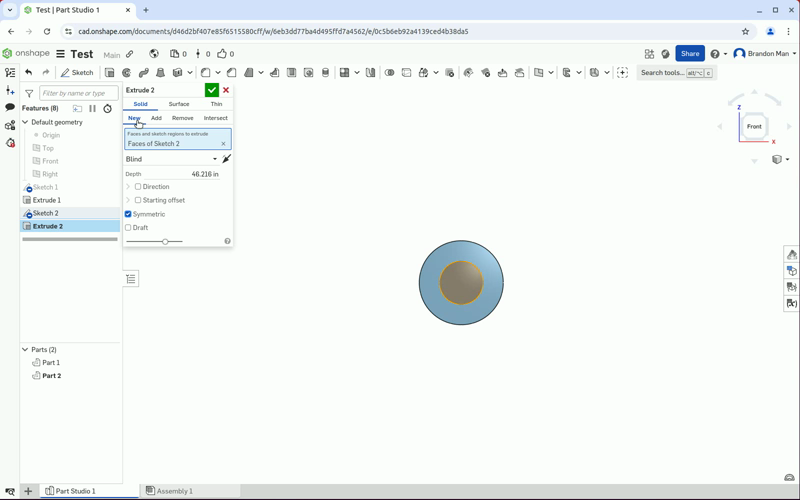
key(enter)
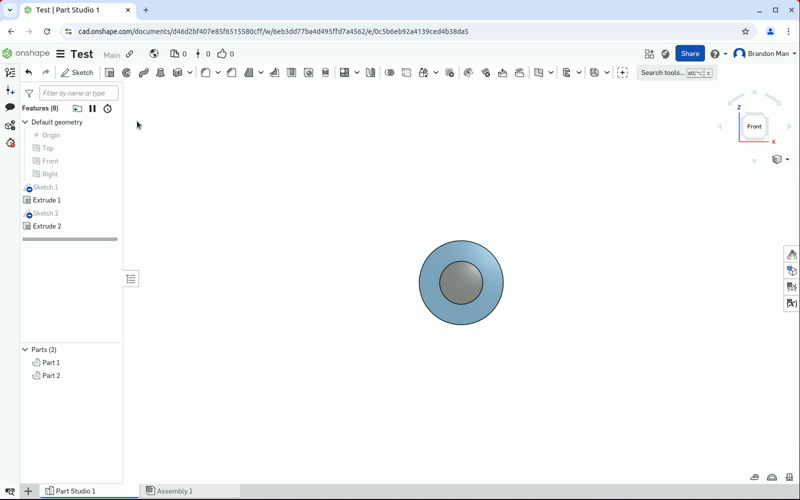
key(shift+h)
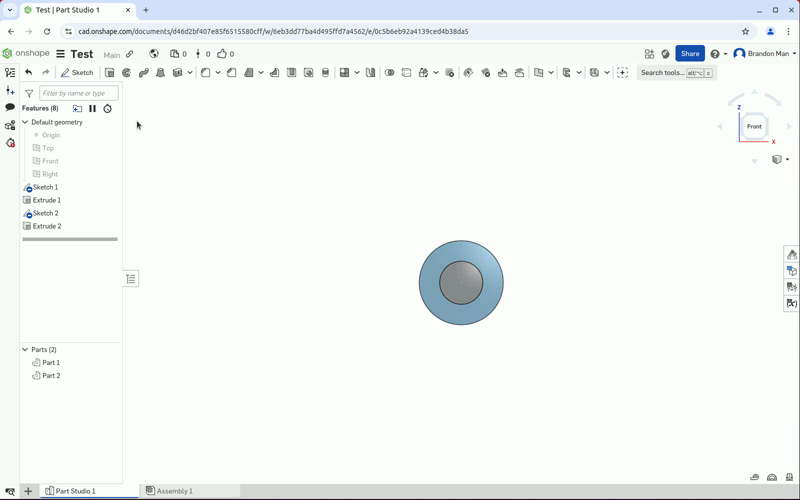
key(shift+h)
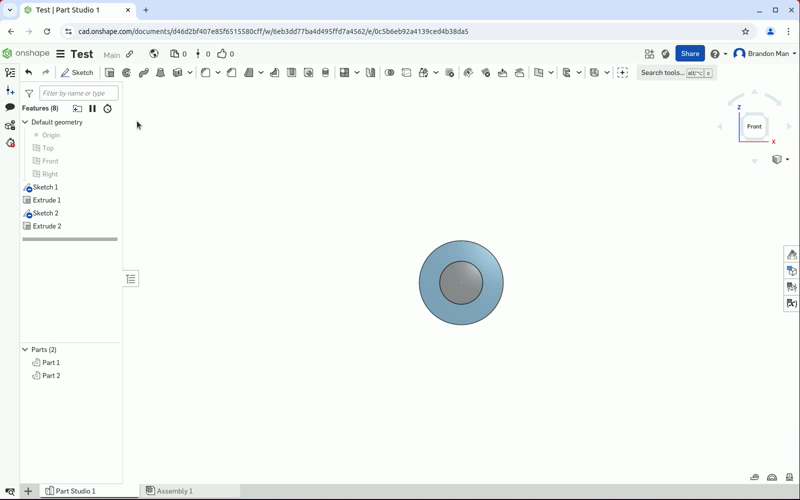
key(shift+7)
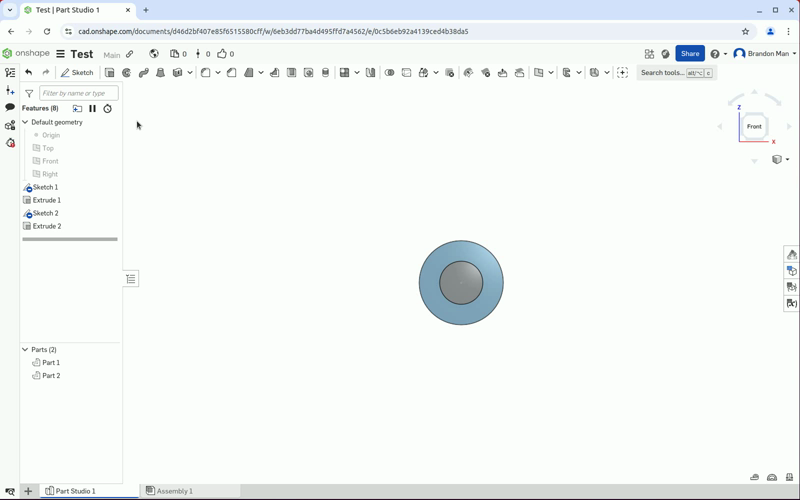
key(left, 2)
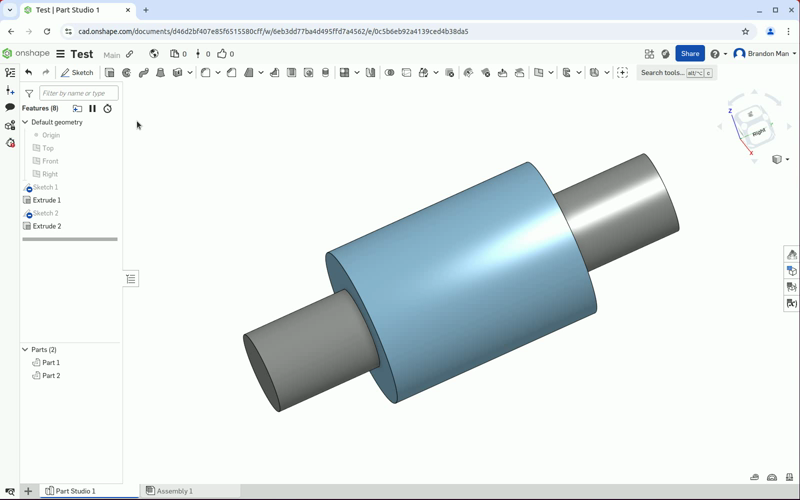
key(down, 2)
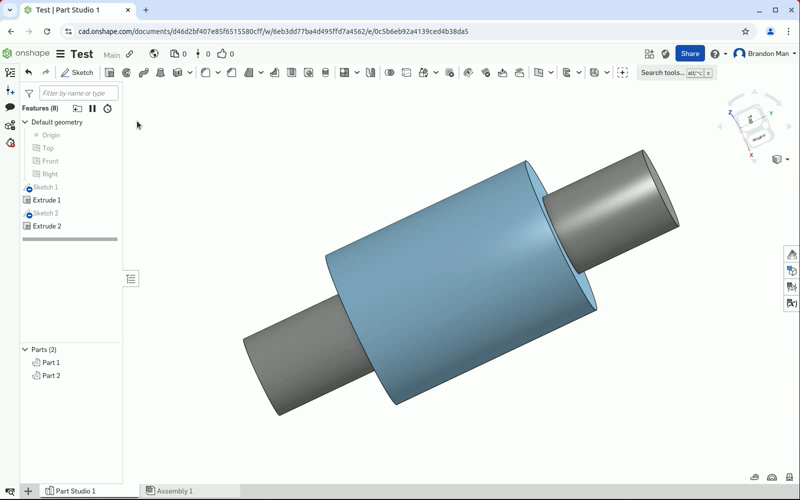
key(up, 2)
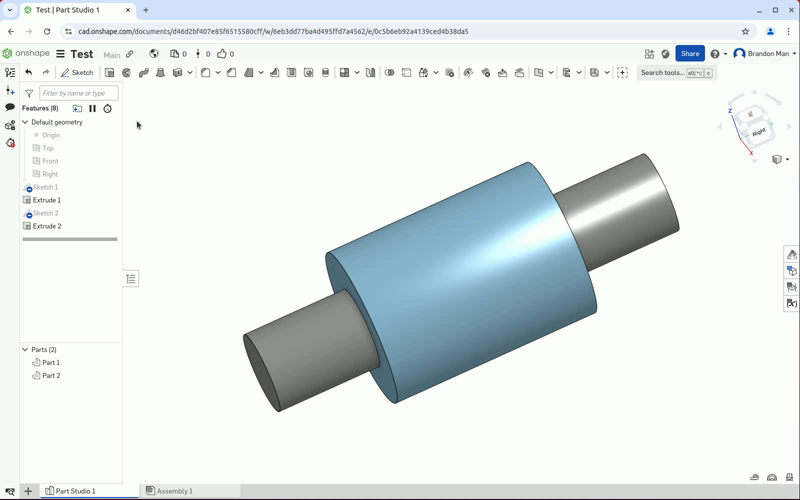
key(right, 2)
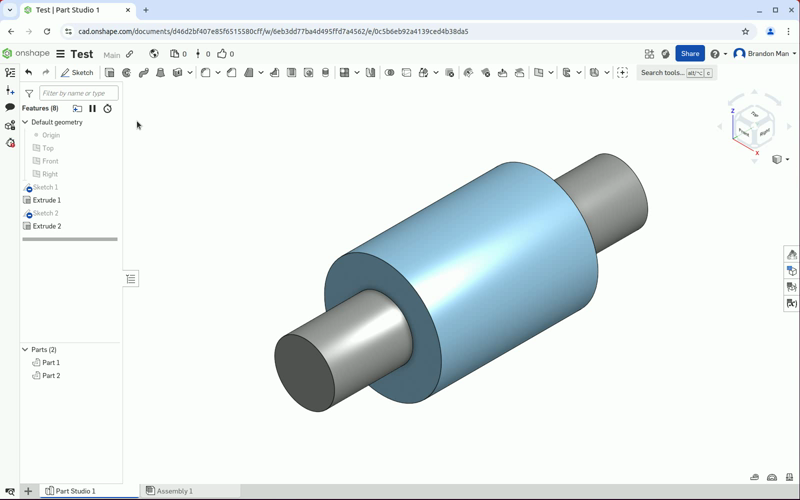
mouse_move(73, 189)
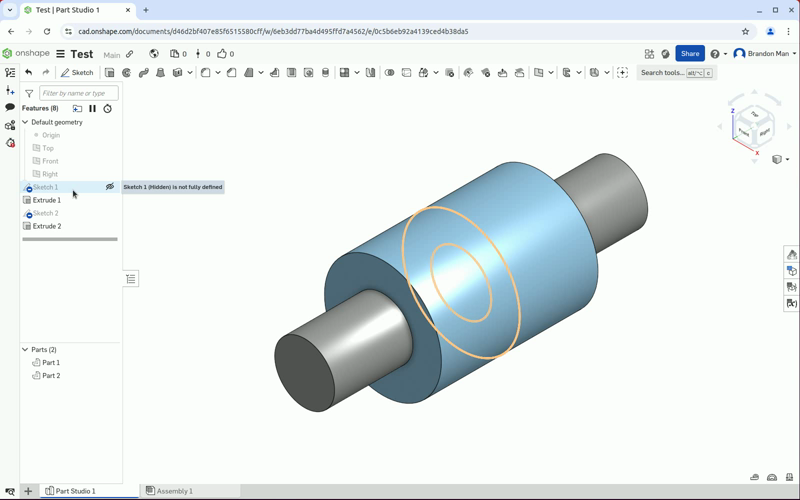
click(73, 189)